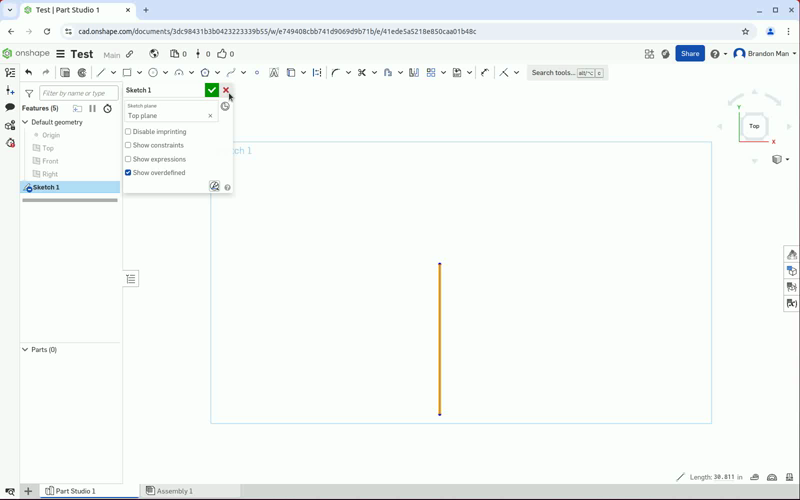
key(shift+h)
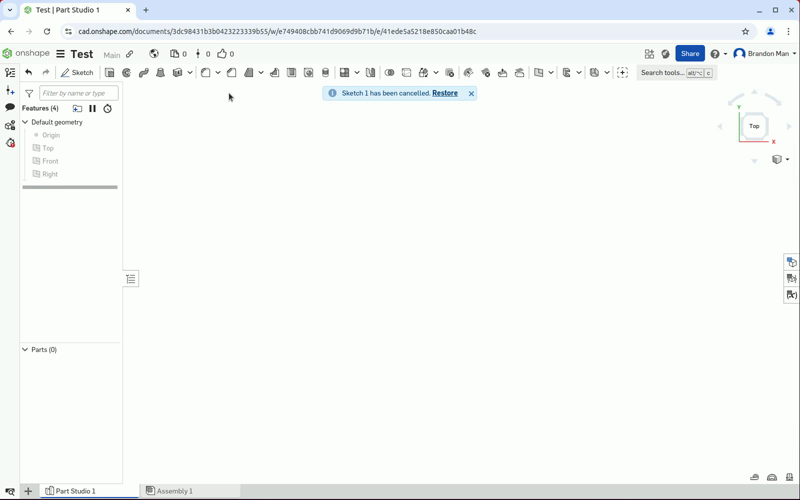
mouse_move(73, 352)
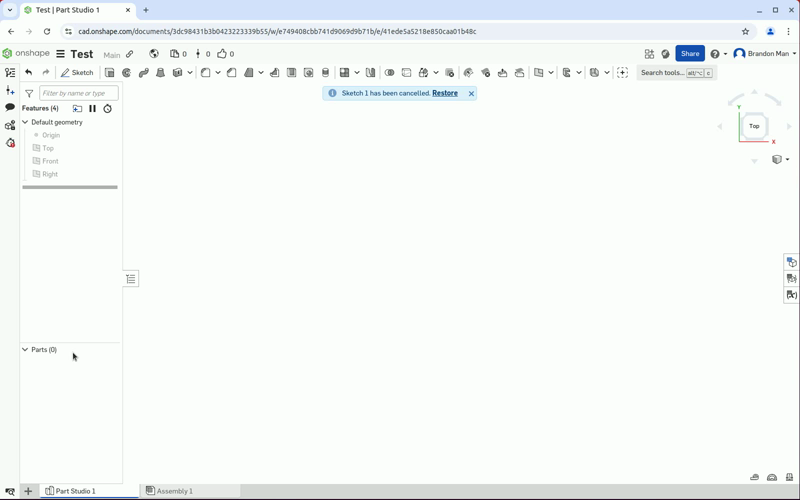
key(y)
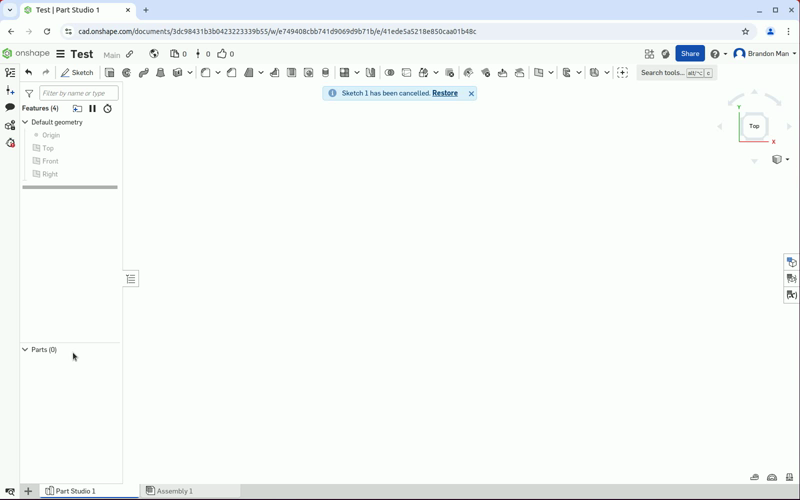
key(shift+p)
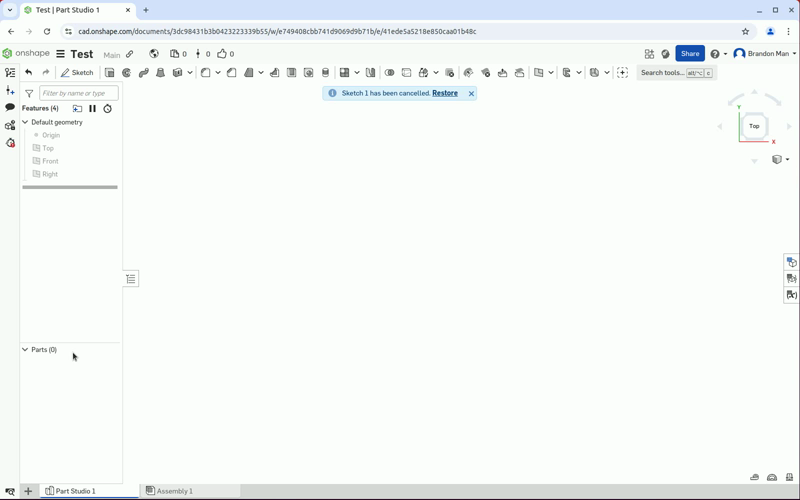
key(space)
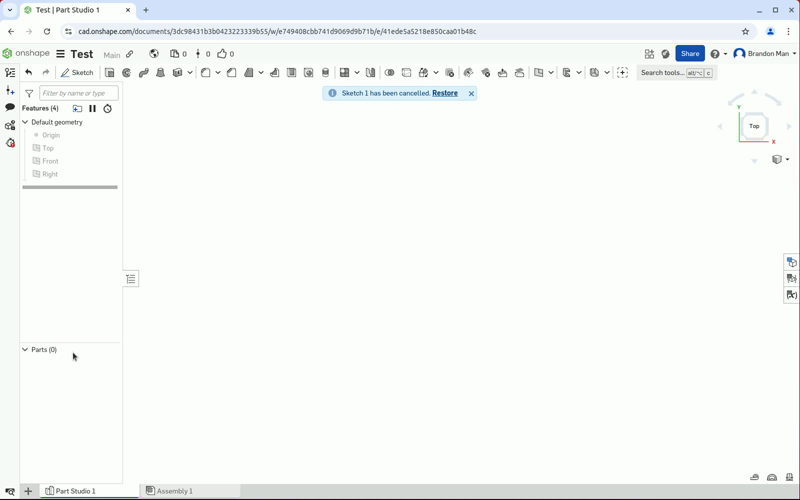
key_down(shift)
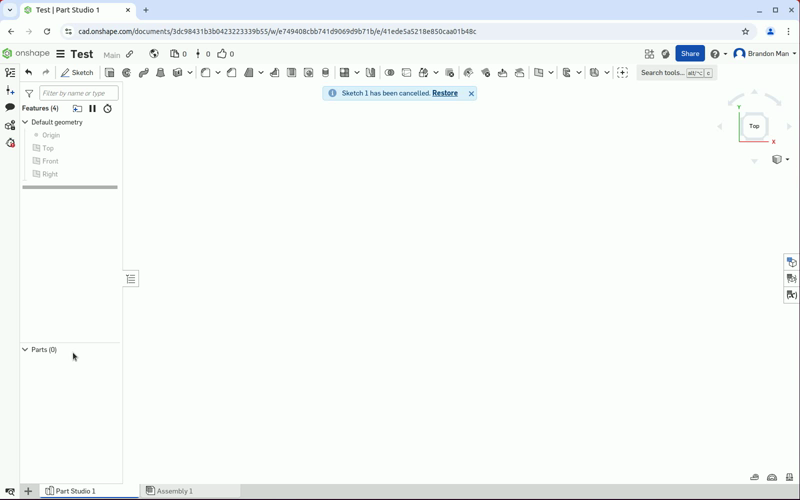
key(up)
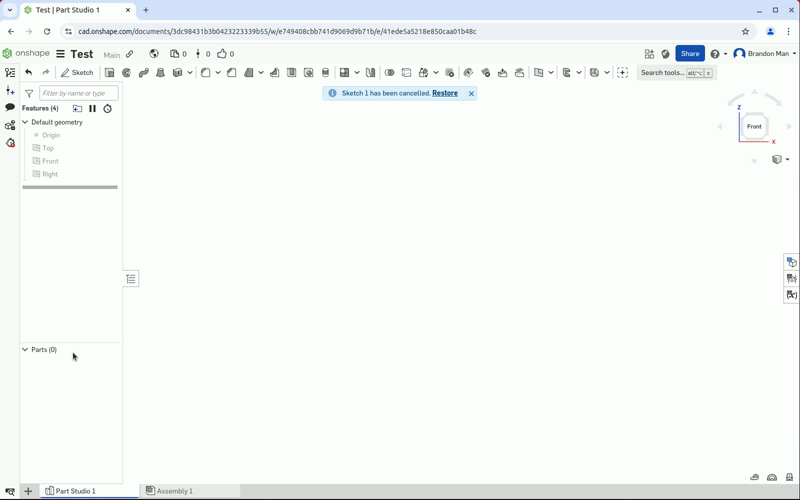
key_up(shift)
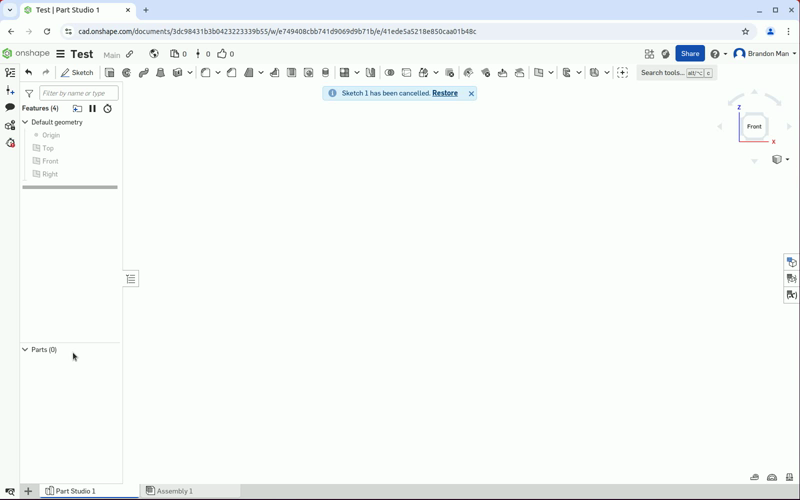
mouse_move(73, 352)
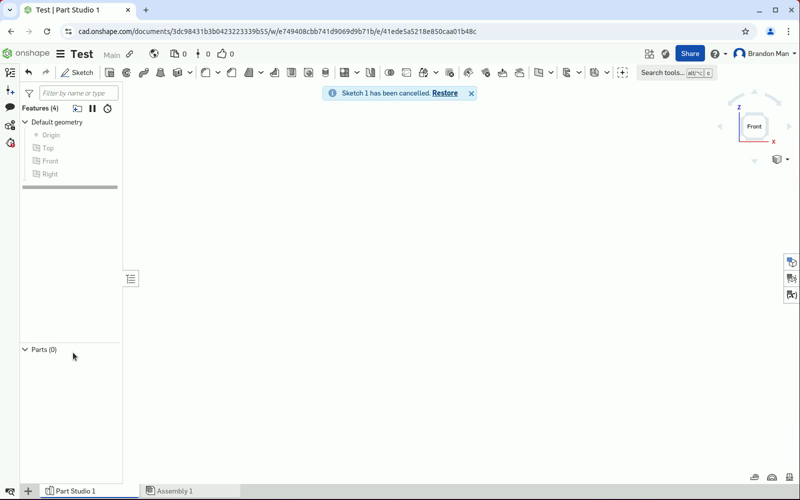
key(shift+y)
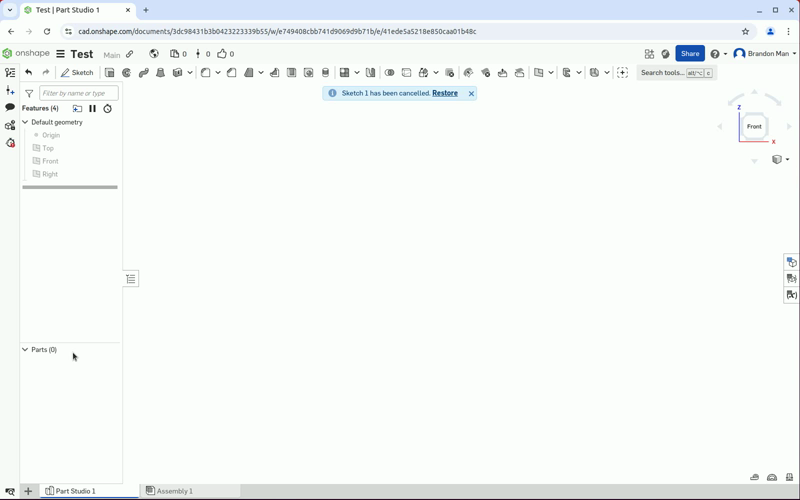
key(shift+s)
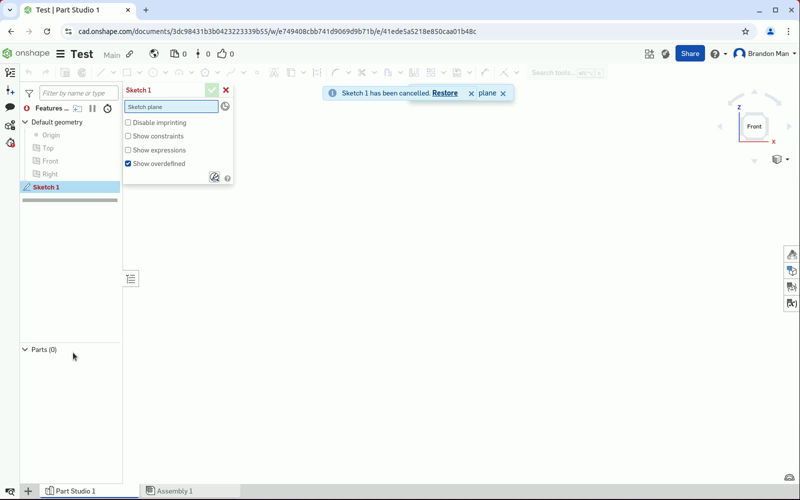
mouse_move(73, 163)
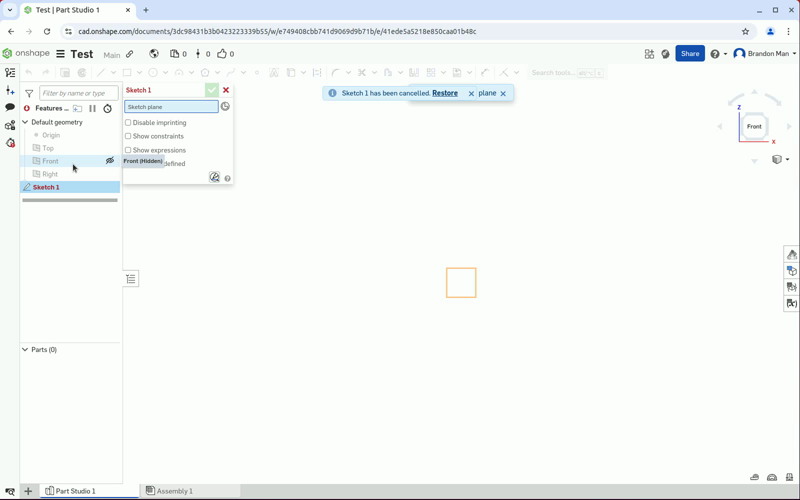
click(73, 163)
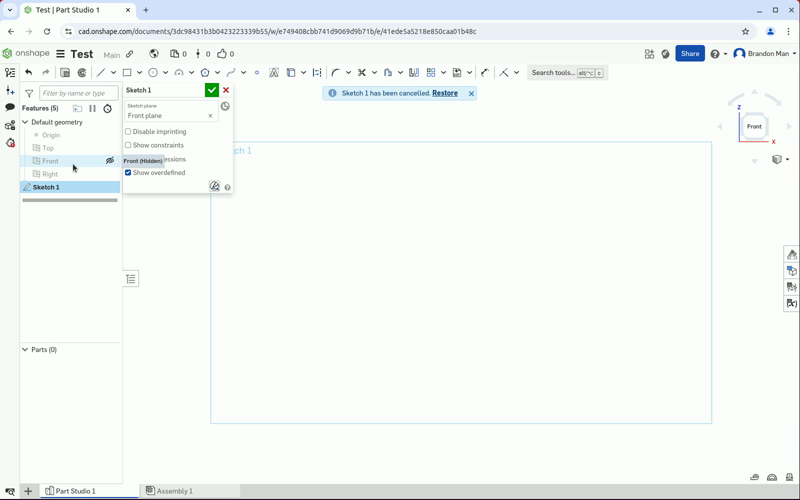
mouse_move(73, 352)
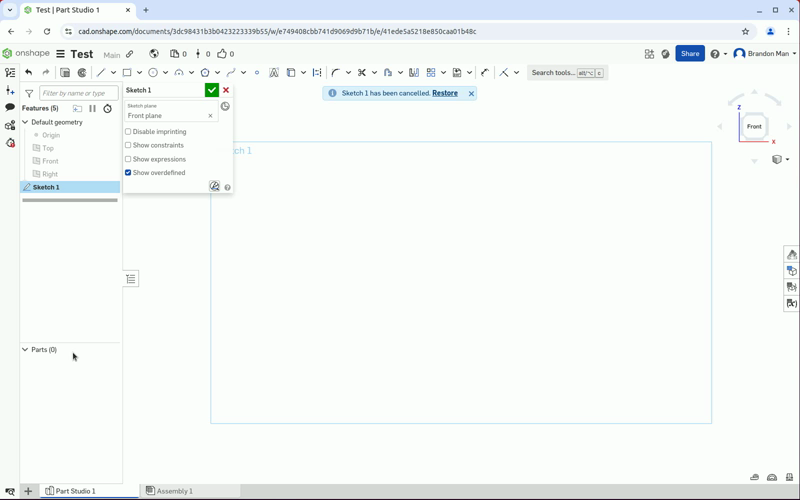
key(y)
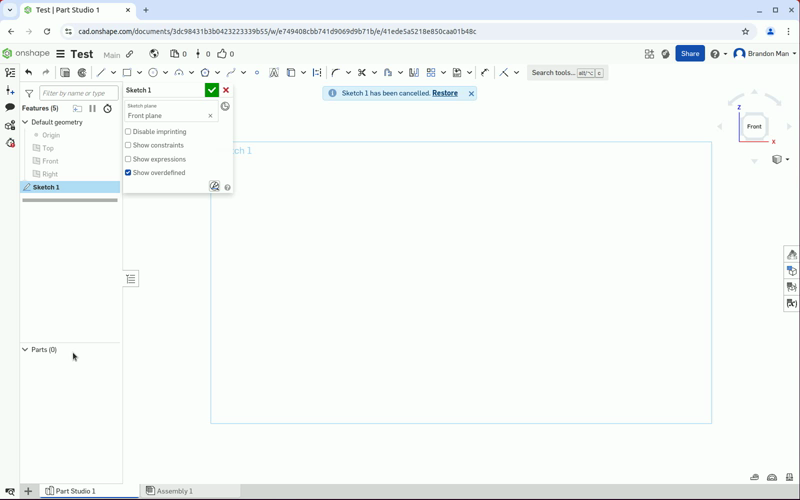
key(c)
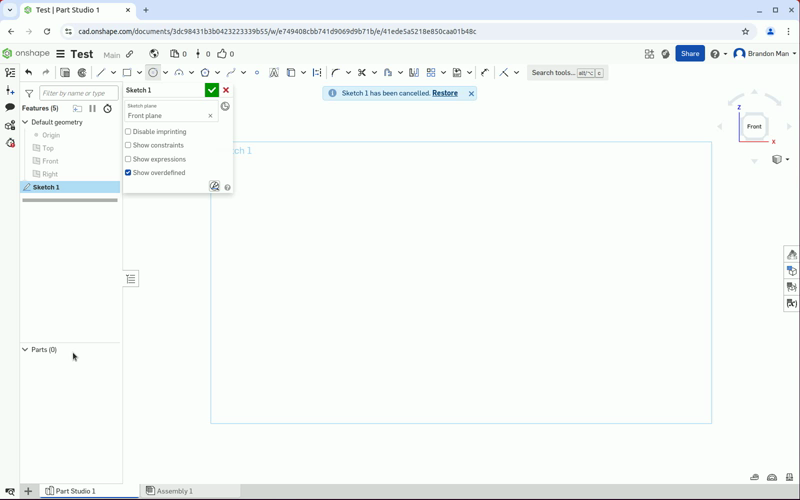
key_down(shift)
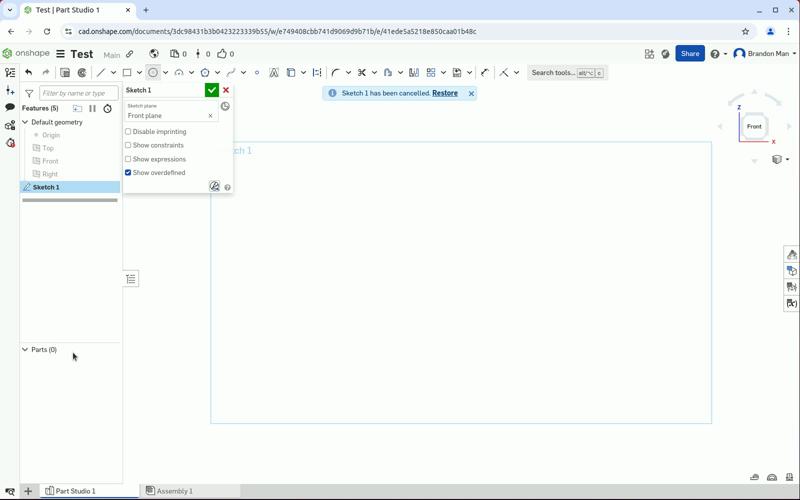
mouse_move(461, 282)
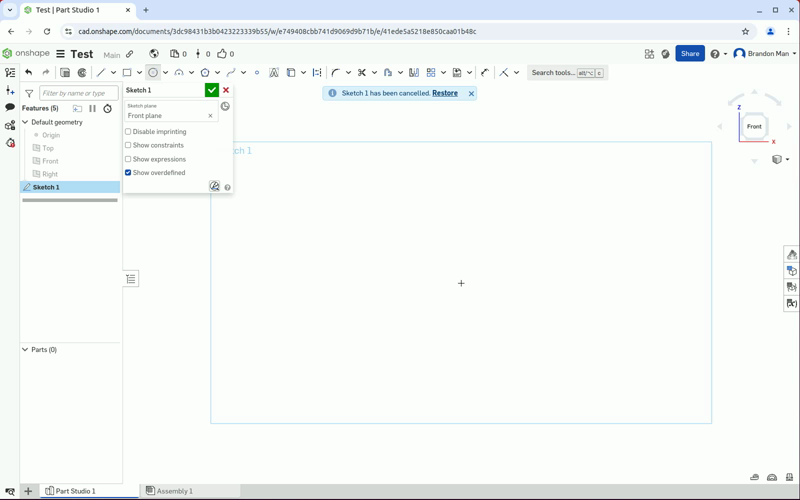
click(461, 282)
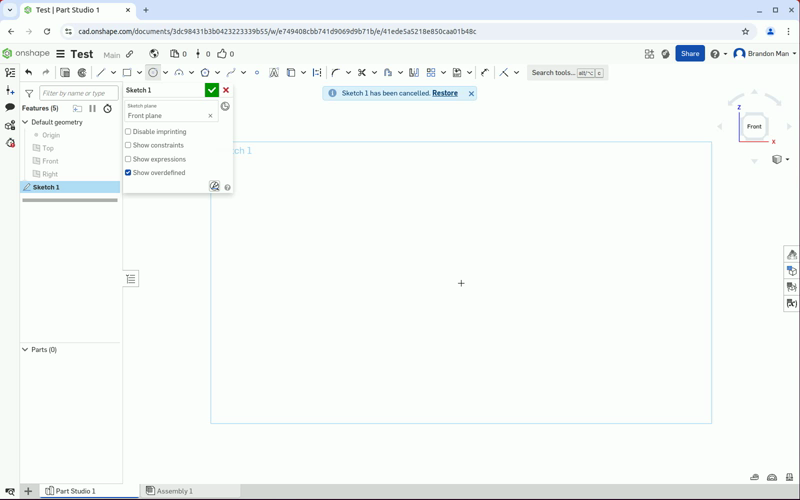
key_up(shift)
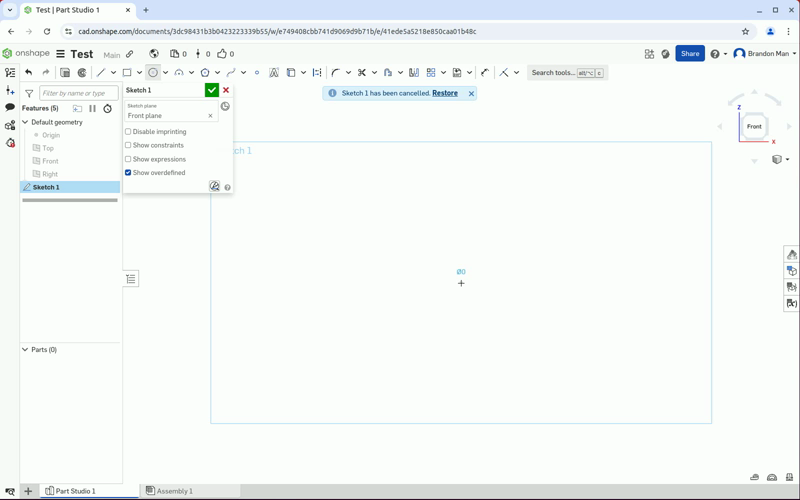
mouse_move(552, 282)
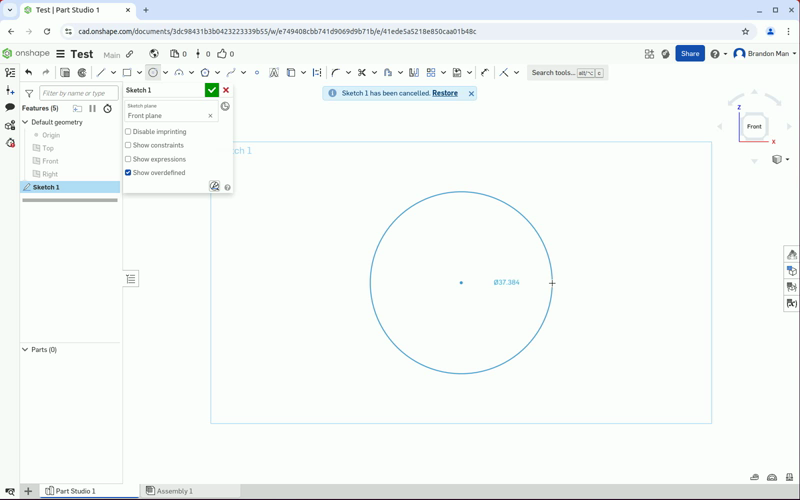
click(552, 282)
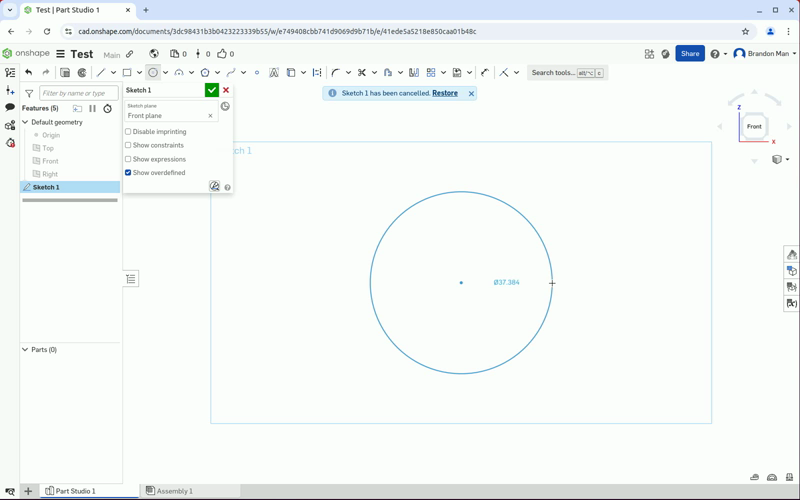
key(esc)
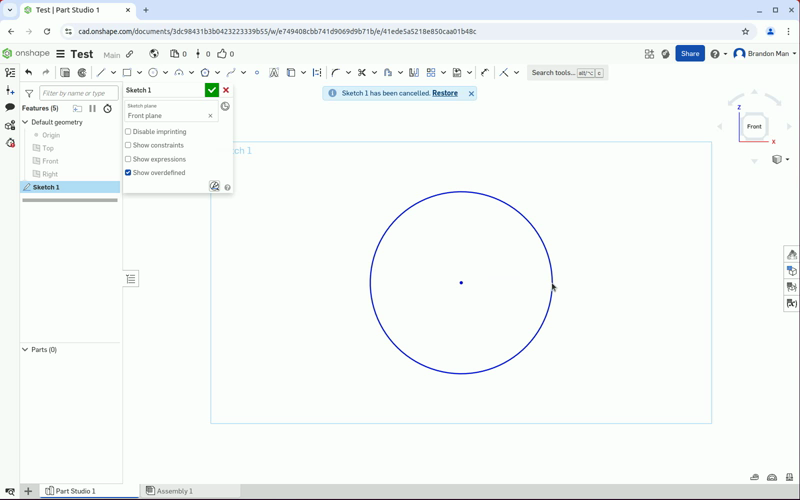
mouse_move(520, 246)
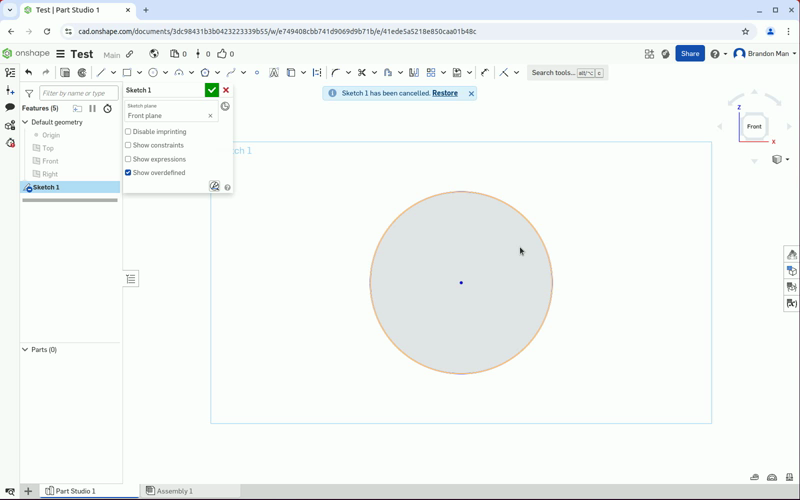
click(520, 246)
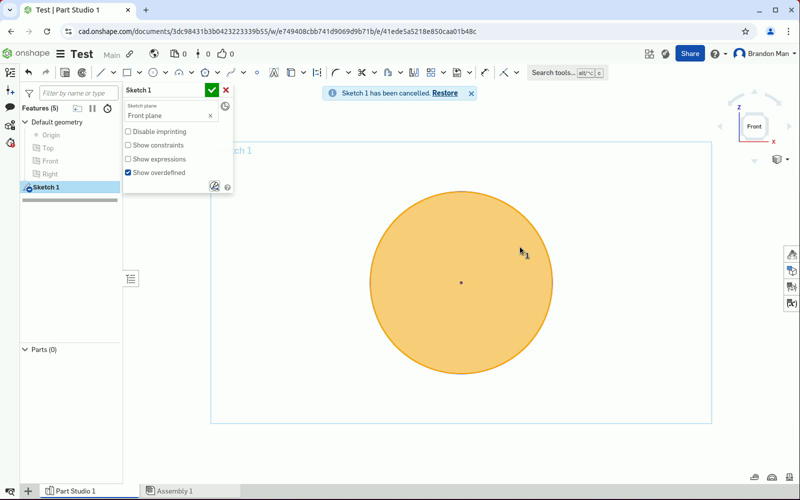
mouse_move(73, 352)
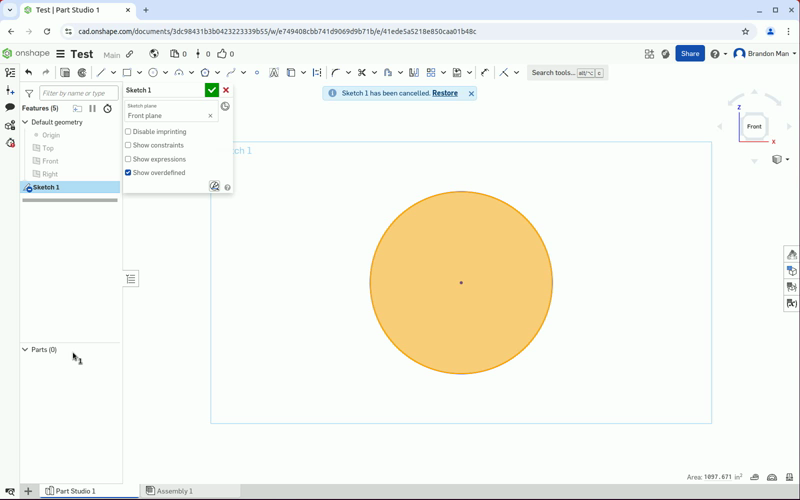
key(shift+y)
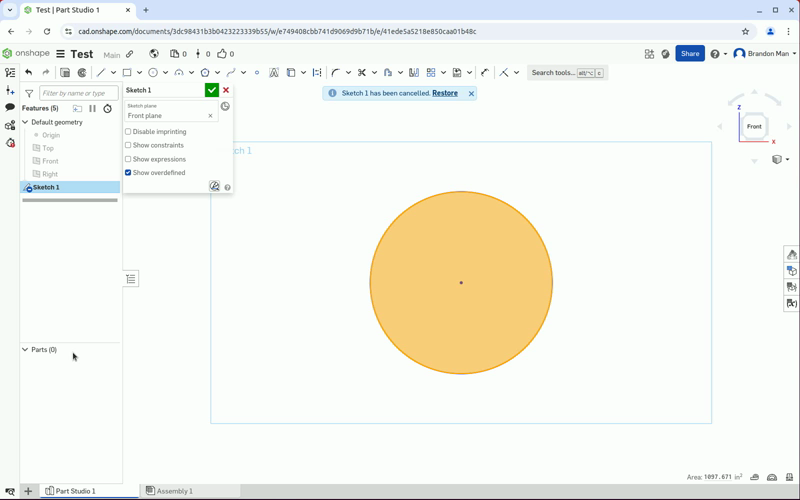
key(shift+e)
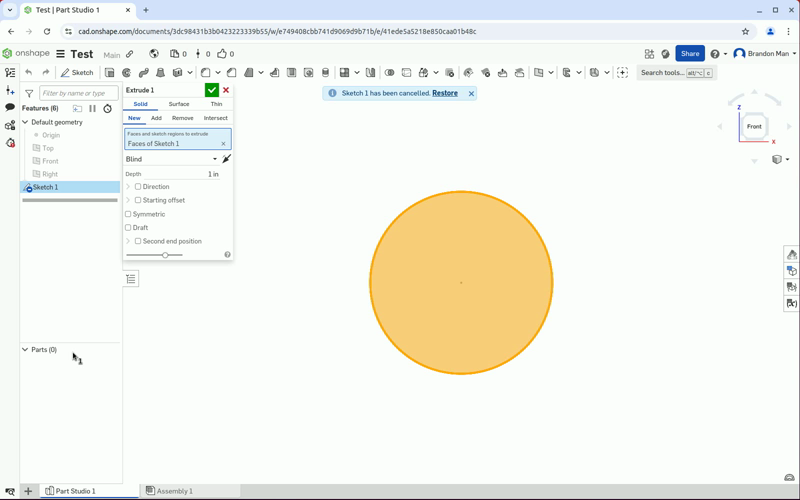
mouse_move(143, 106)
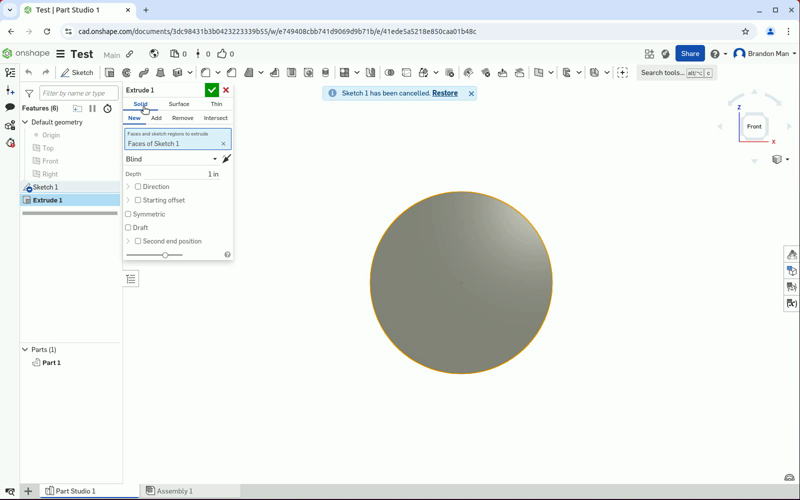
click(143, 106)
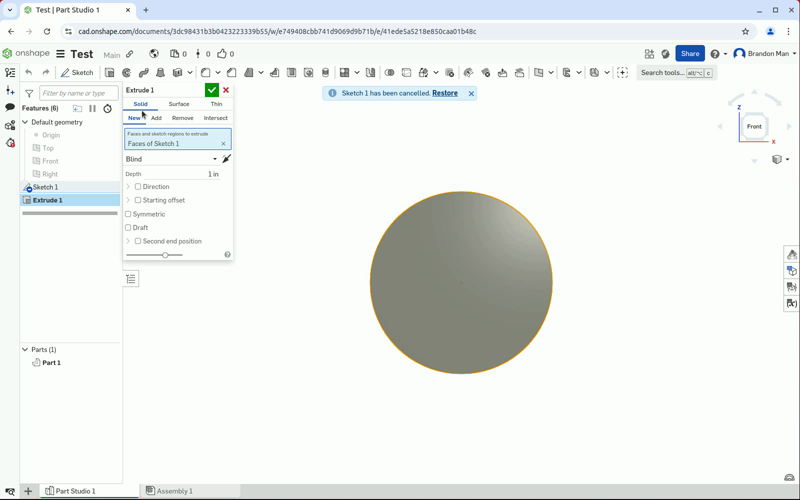
mouse_move(137, 120)
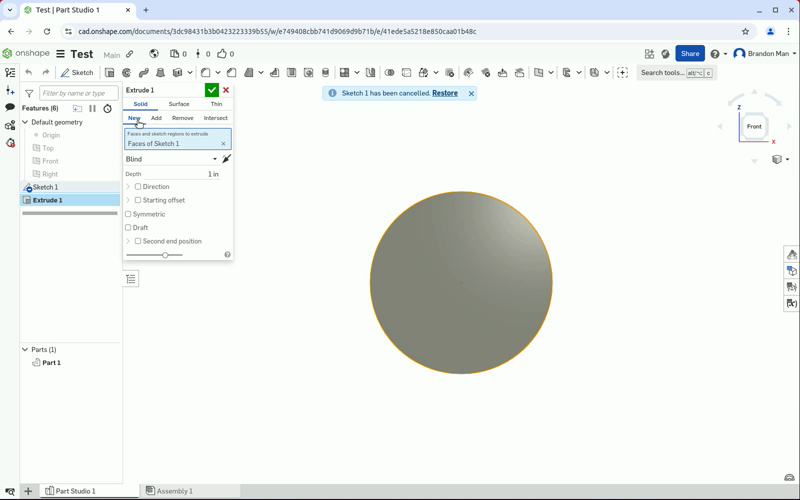
click(137, 120)
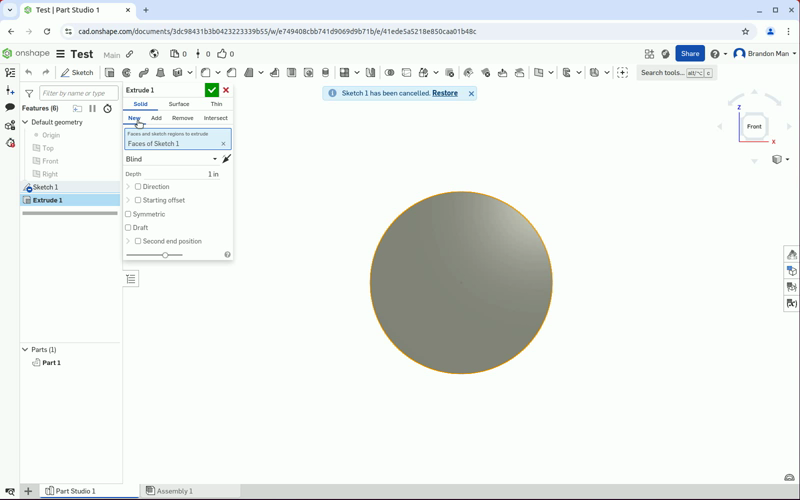
key(tab, 4)
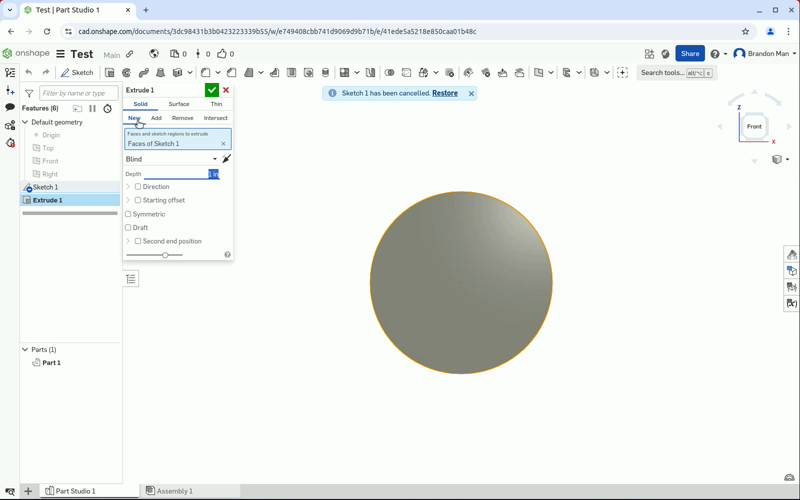
text(-4.574)
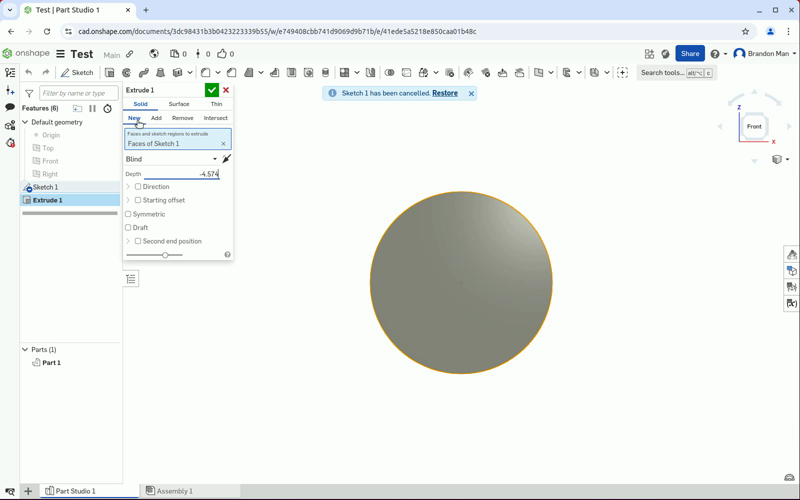
key(enter)
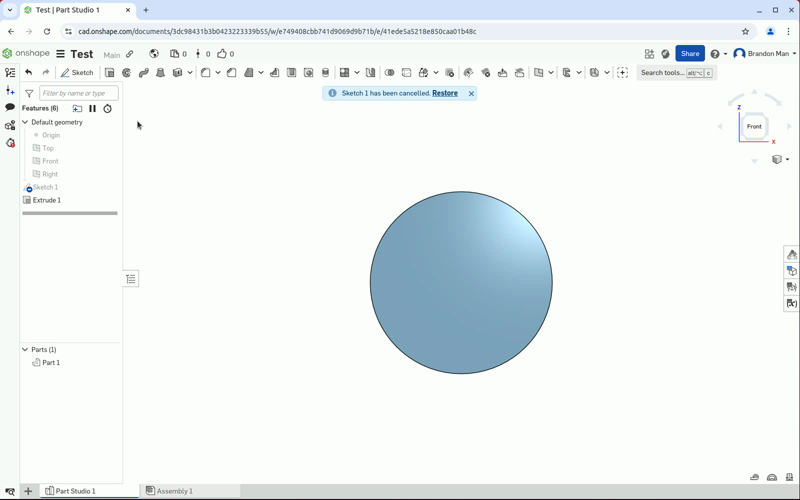
key(shift+h)
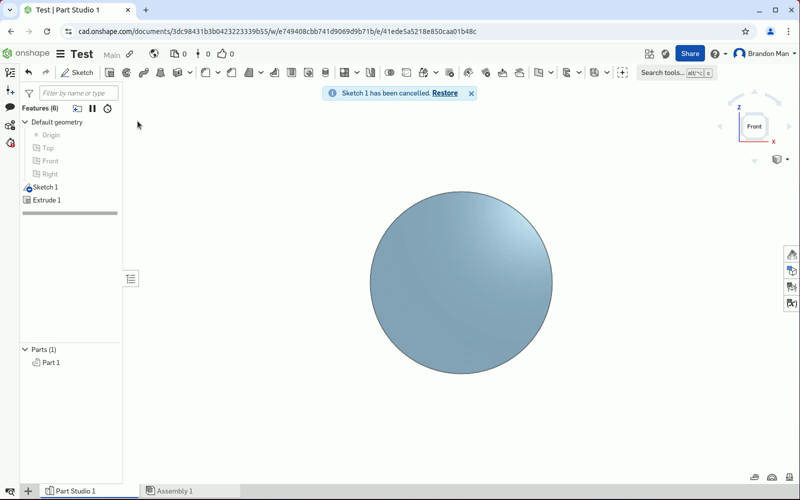
key(shift+h)
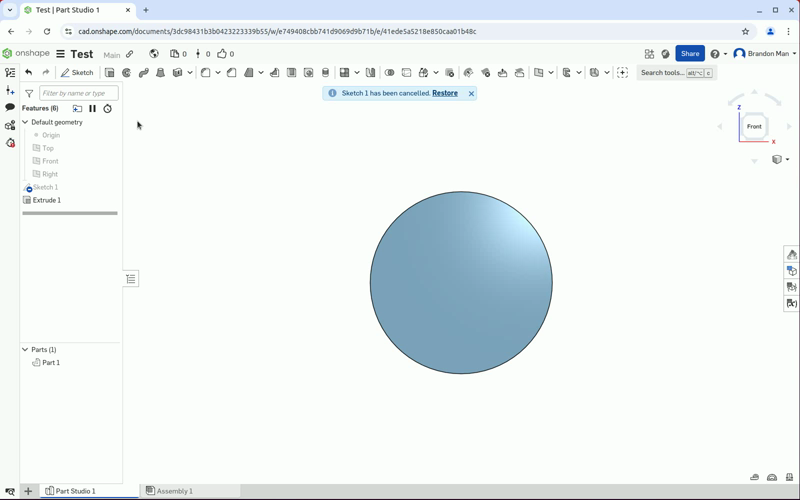
mouse_move(73, 189)
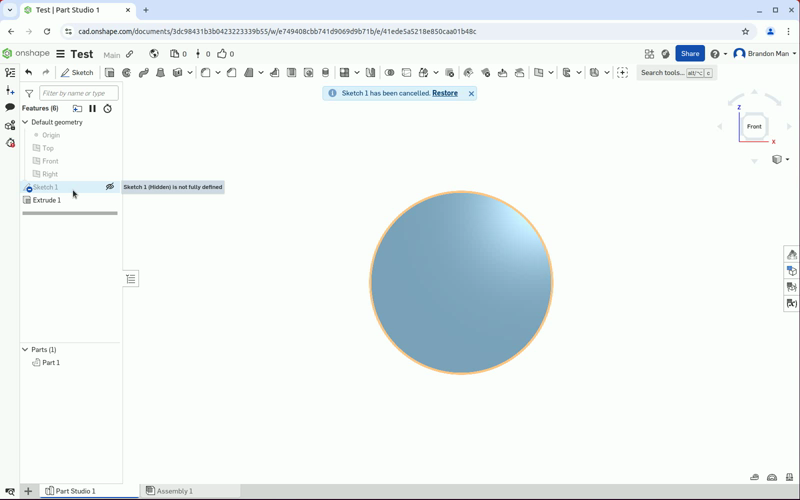
click(73, 189)
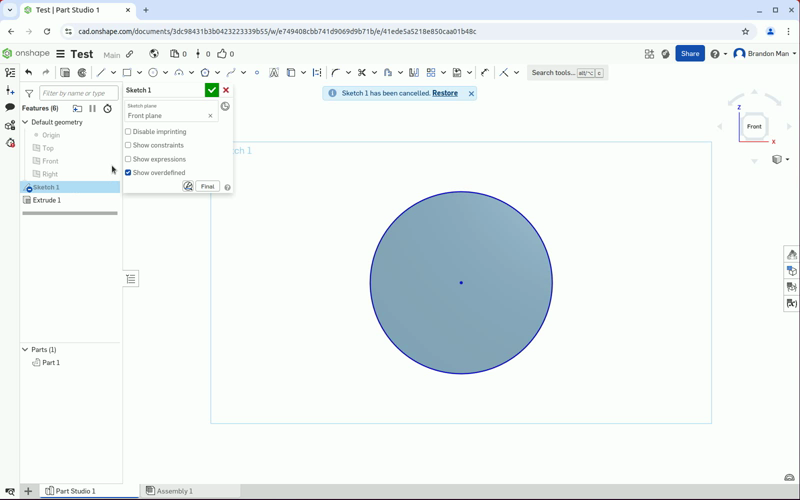
mouse_move(229, 92)
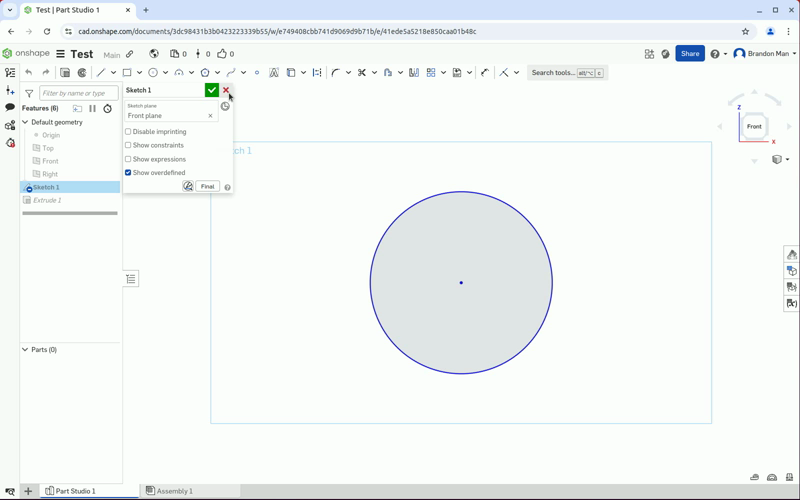
click(229, 92)
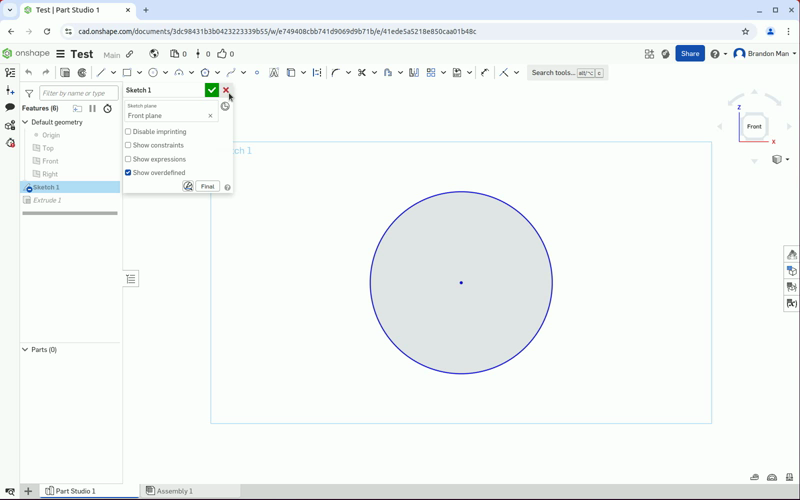
key(shift+s)
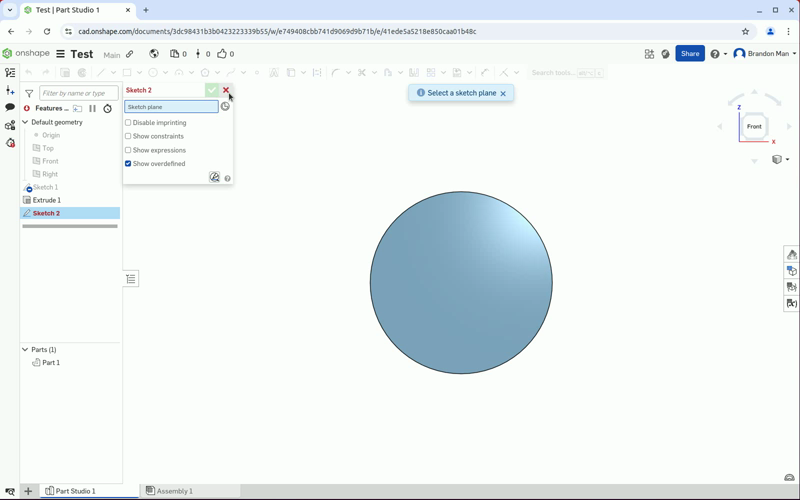
mouse_move(73, 163)
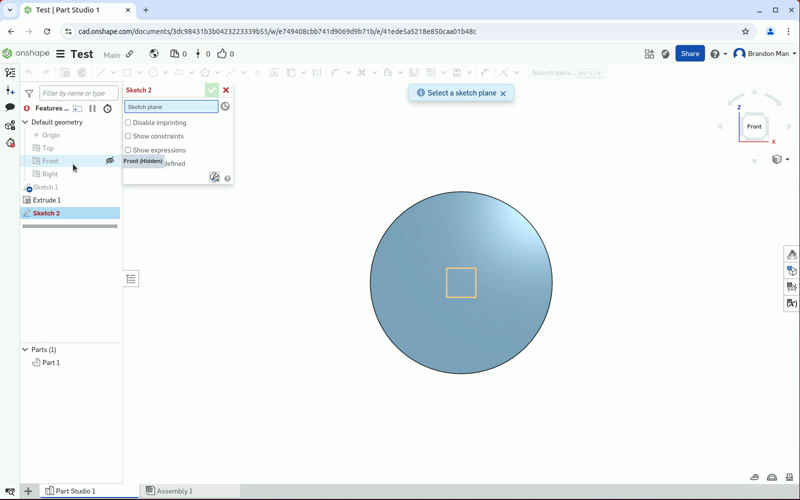
click(73, 163)
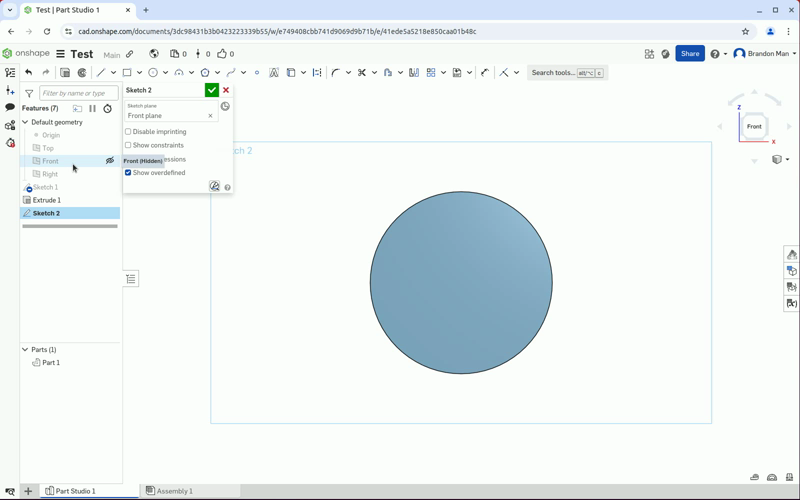
mouse_move(73, 352)
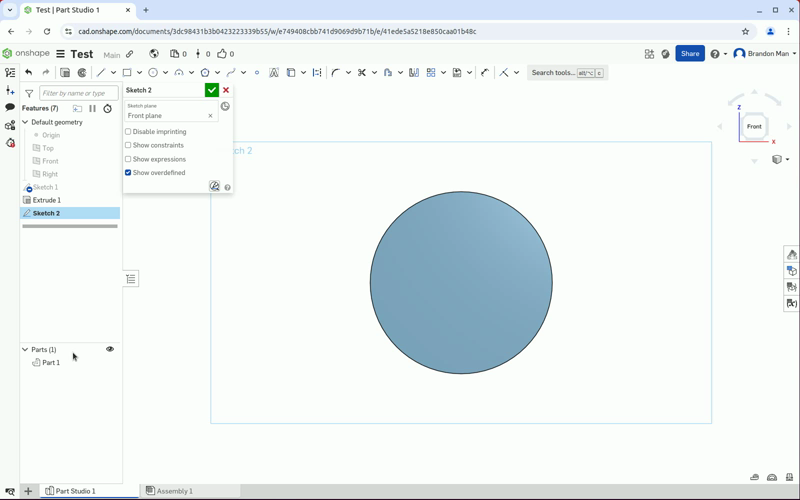
key(y)
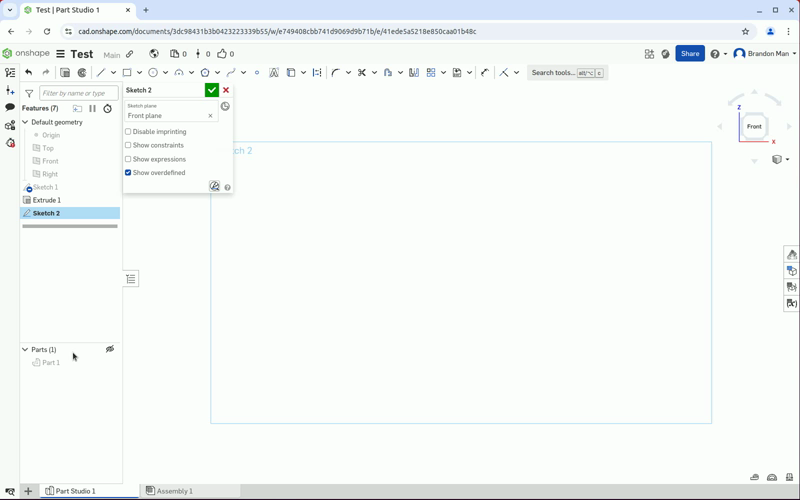
key(c)
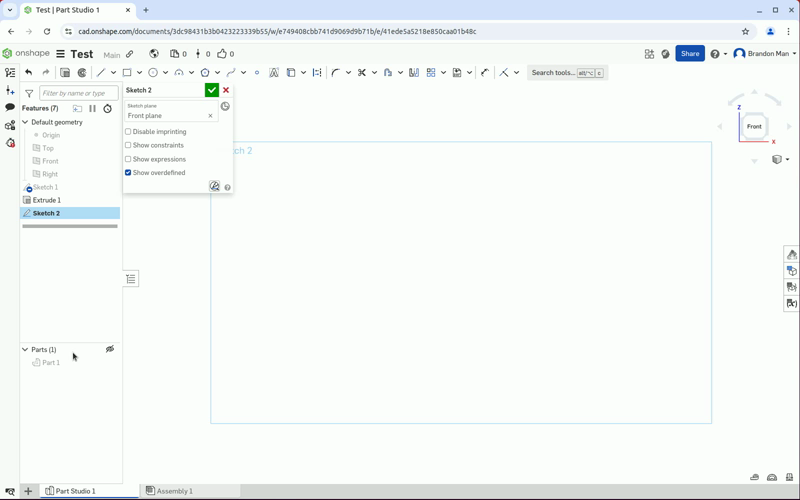
key_down(shift)
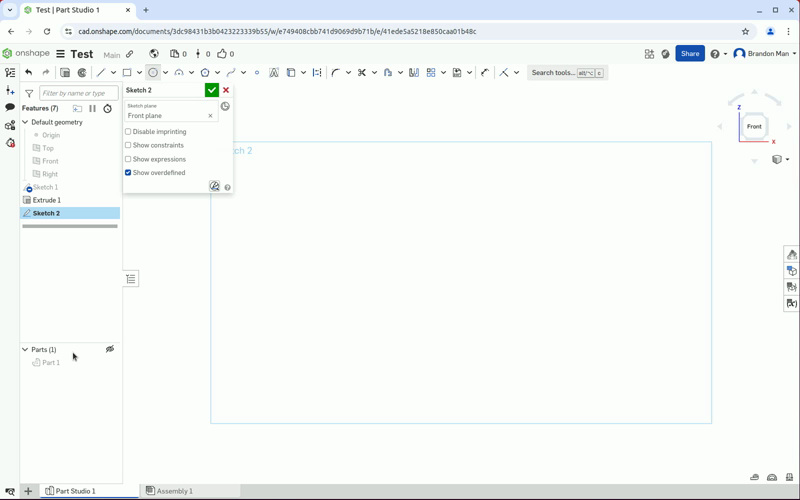
mouse_move(460, 282)
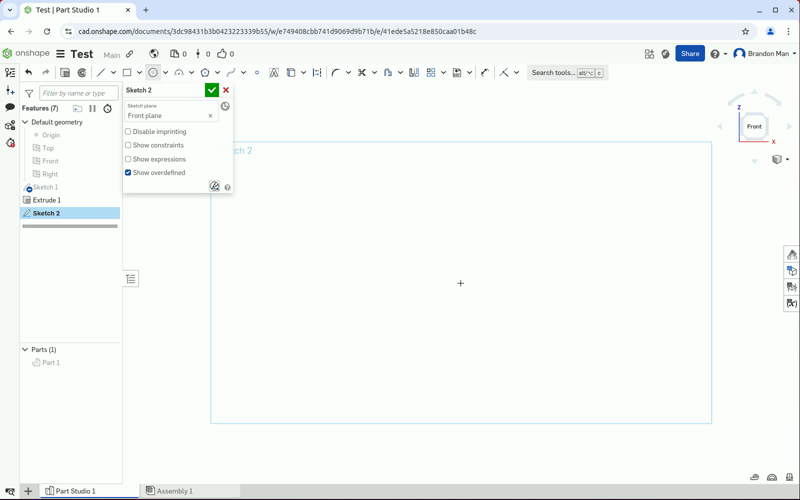
click(460, 282)
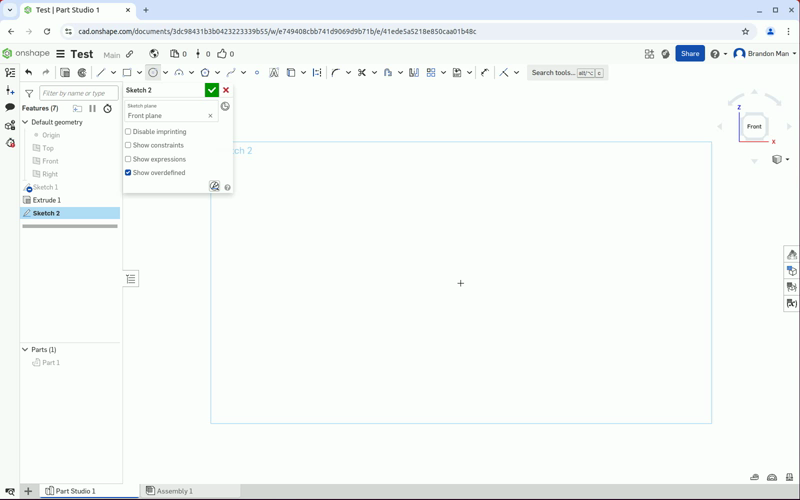
key_up(shift)
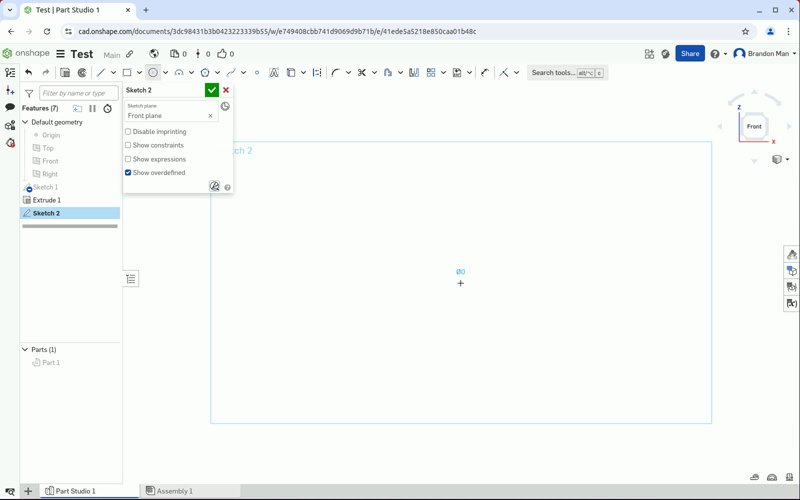
mouse_move(527, 282)
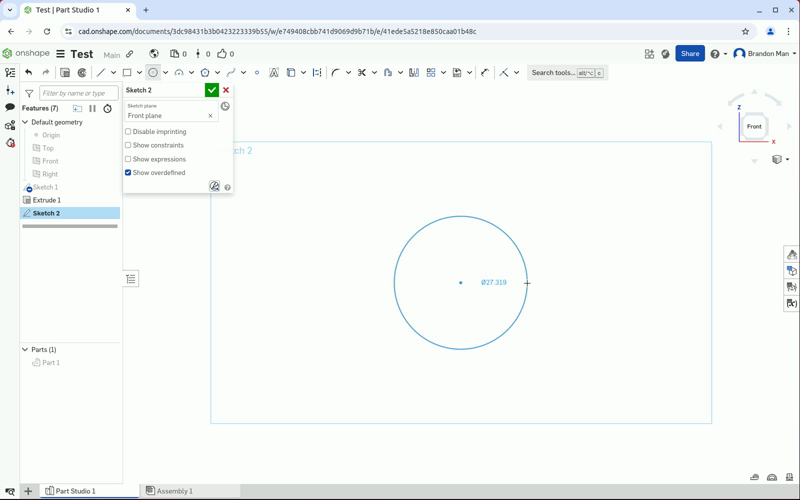
click(527, 282)
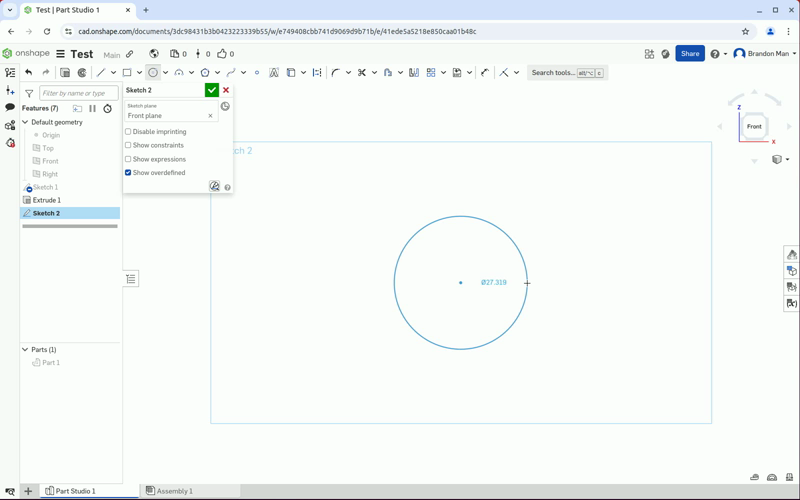
key(esc)
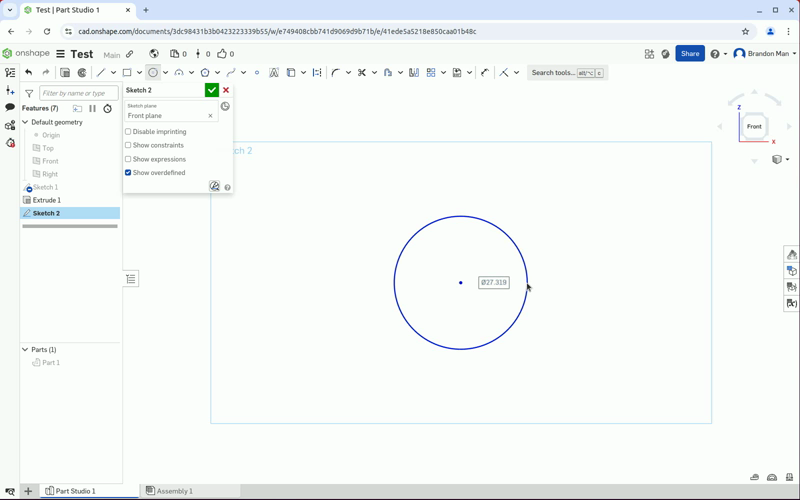
mouse_move(450, 271)
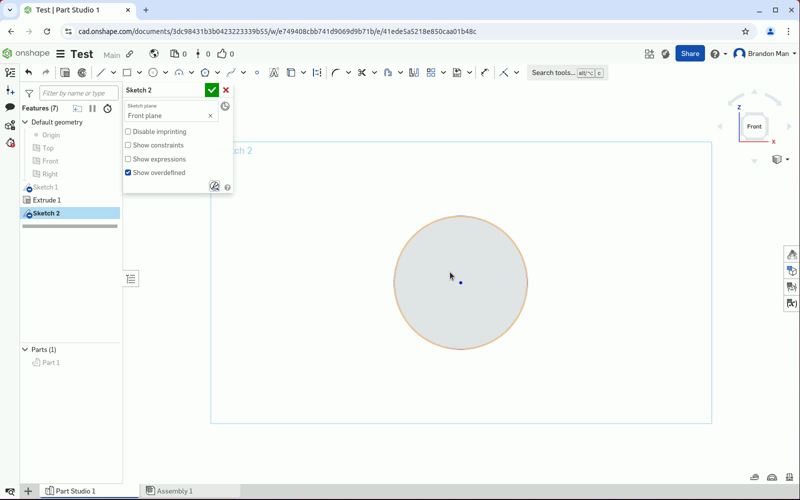
click(450, 271)
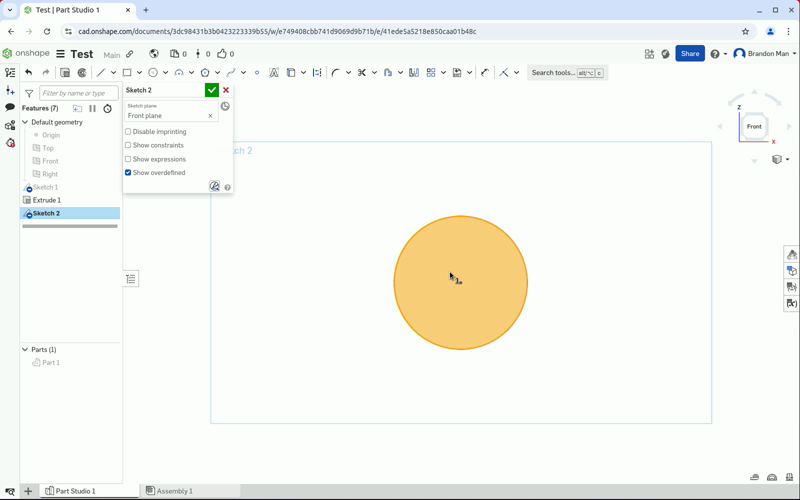
mouse_move(73, 352)
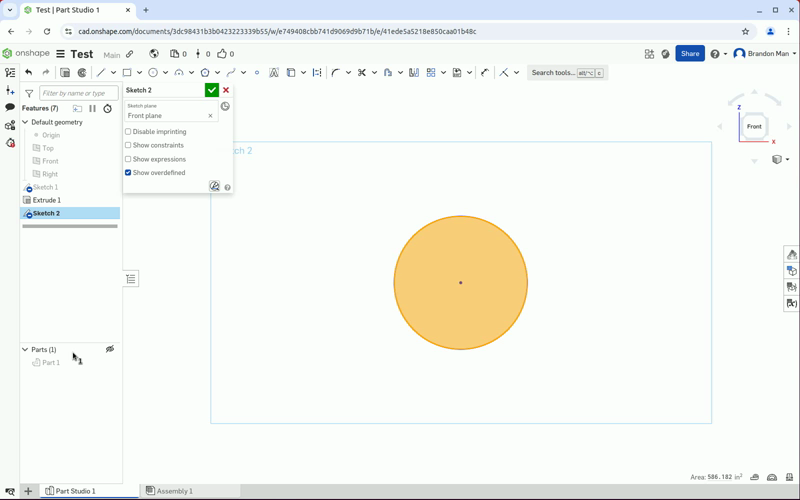
key(shift+y)
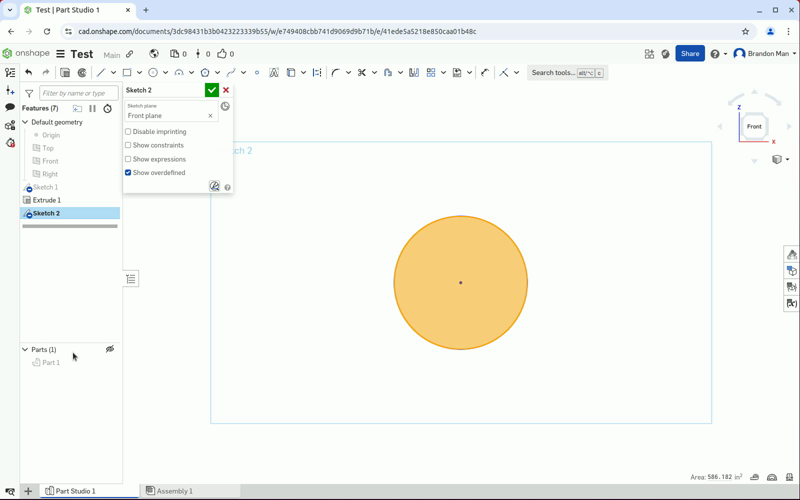
key(shift+e)
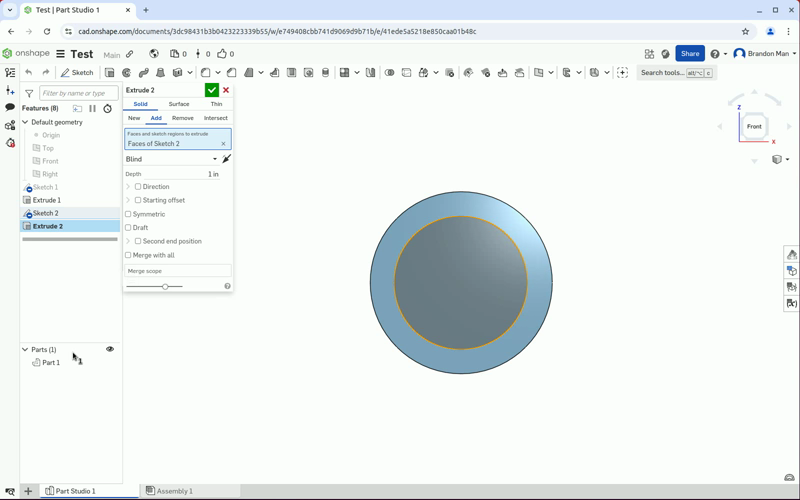
mouse_move(143, 106)
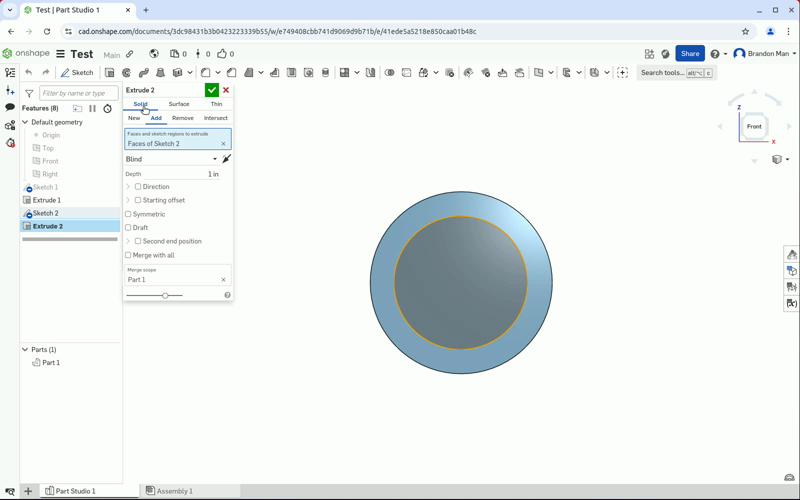
click(143, 106)
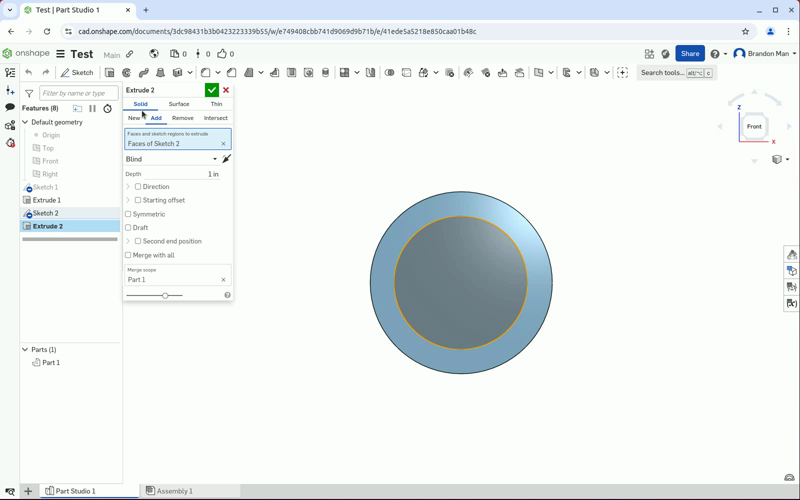
mouse_move(137, 120)
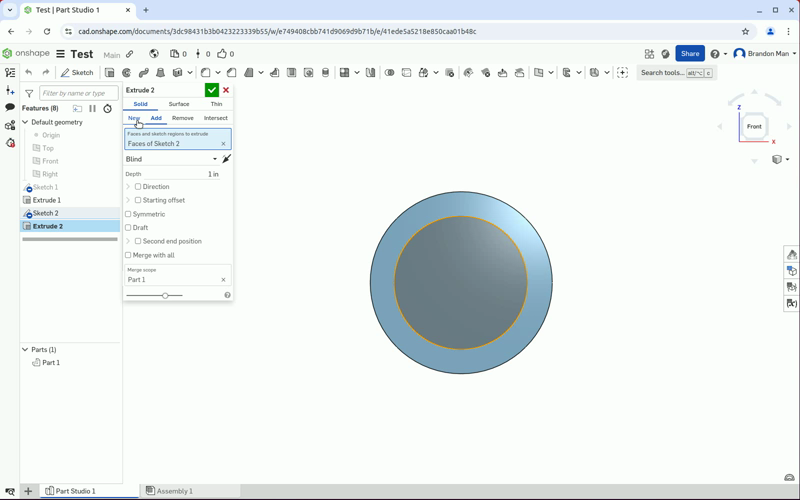
click(137, 120)
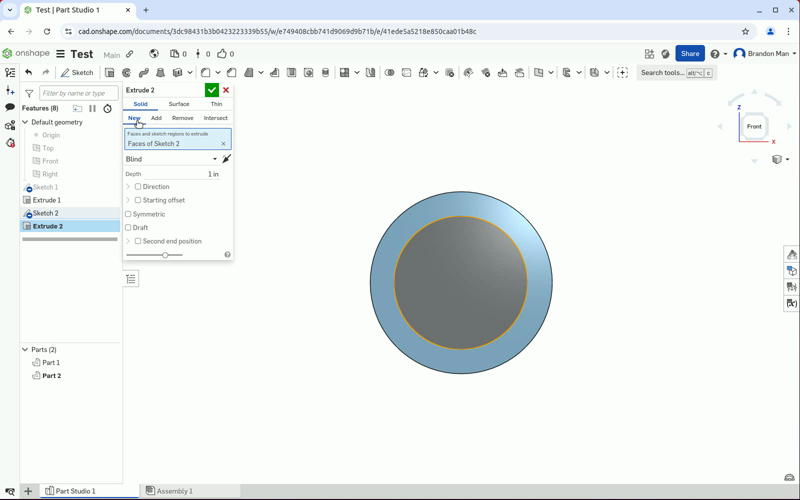
key(tab, 4)
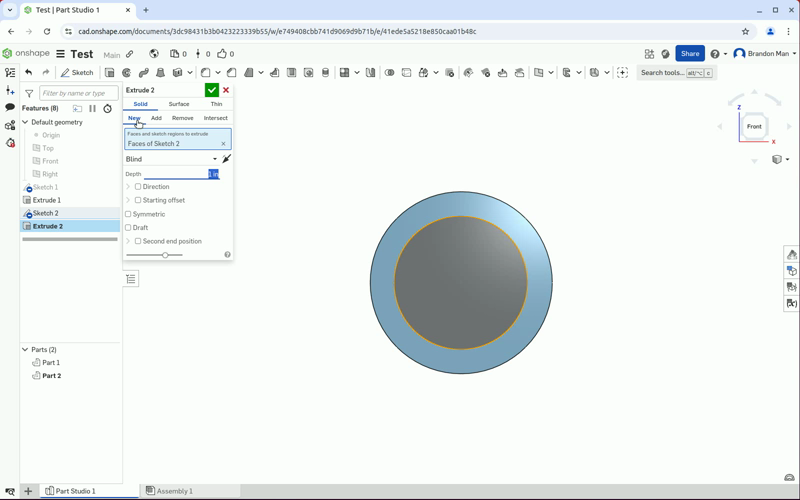
text(23.108)
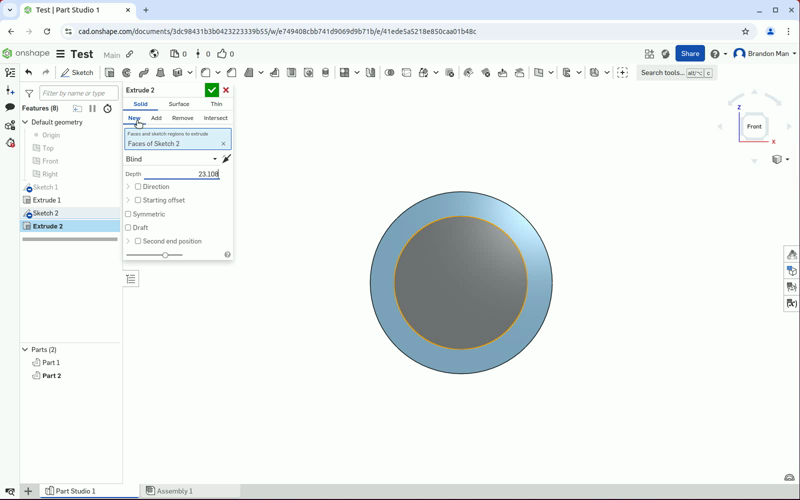
key(enter)
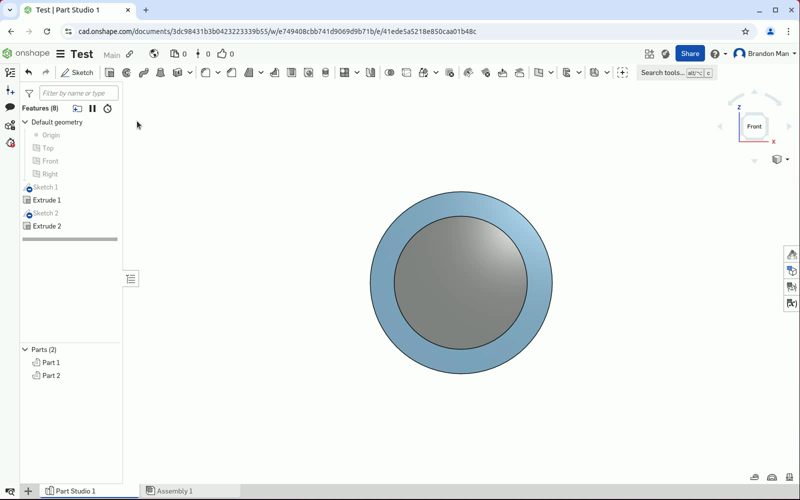
key(shift+h)
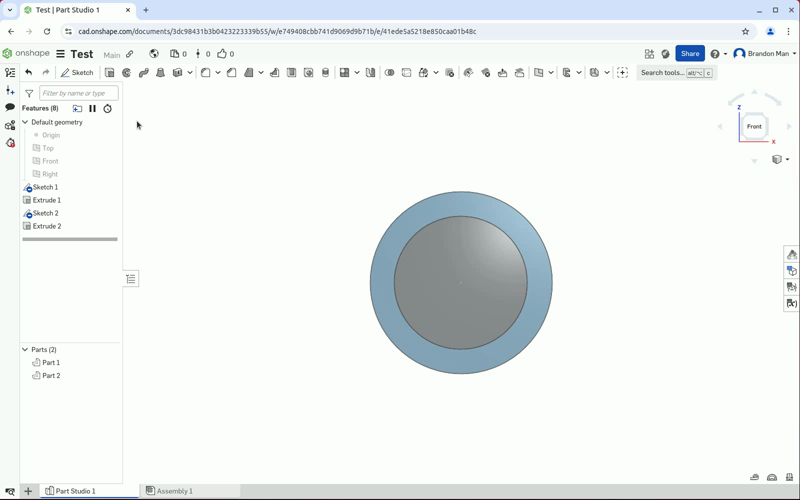
key(shift+h)
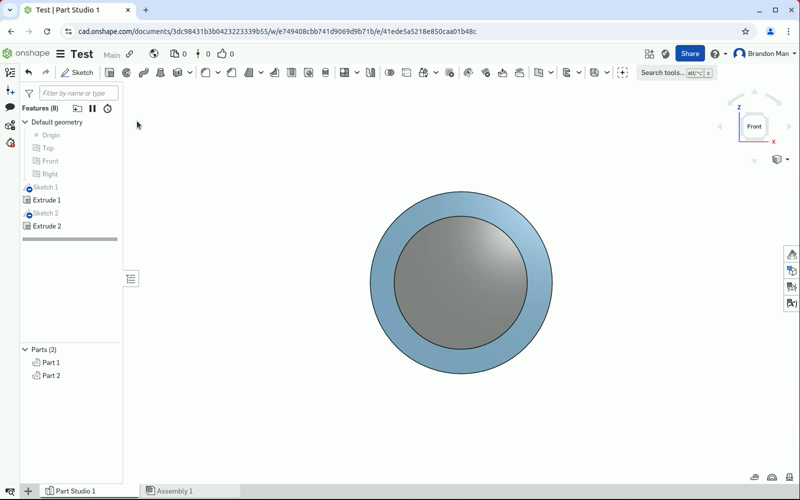
mouse_move(73, 189)
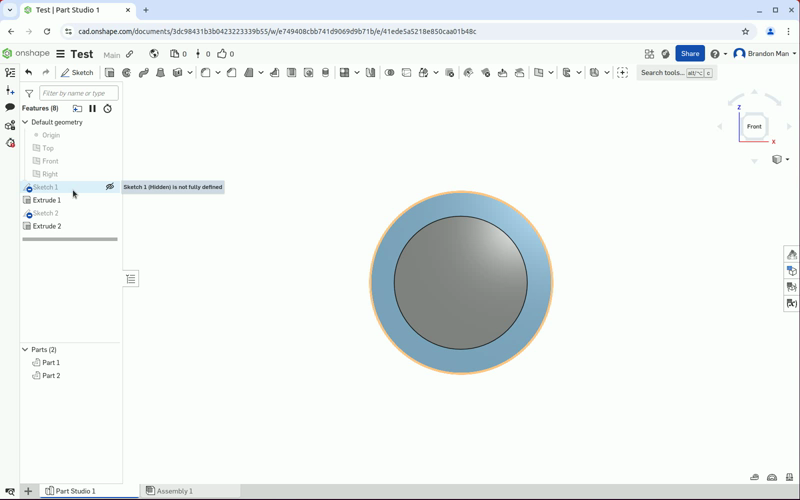
click(73, 189)
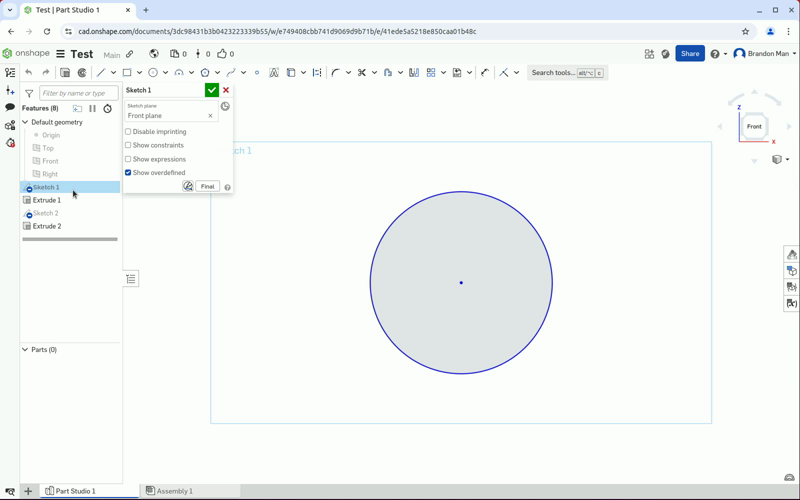
mouse_move(229, 92)
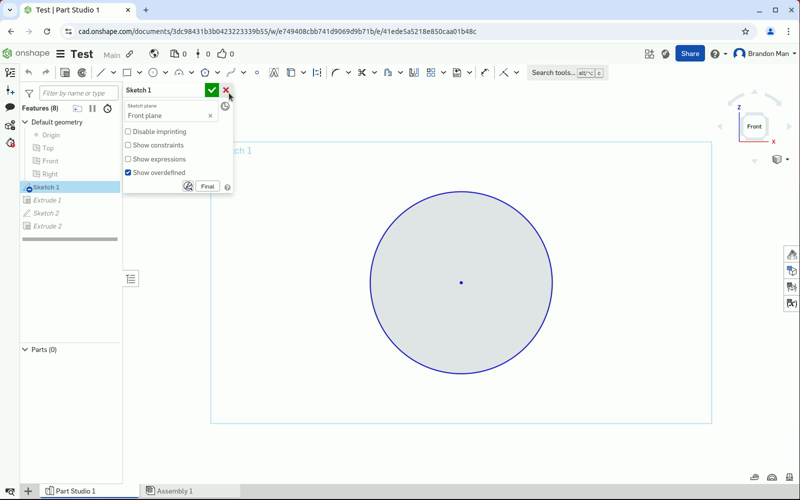
click(229, 92)
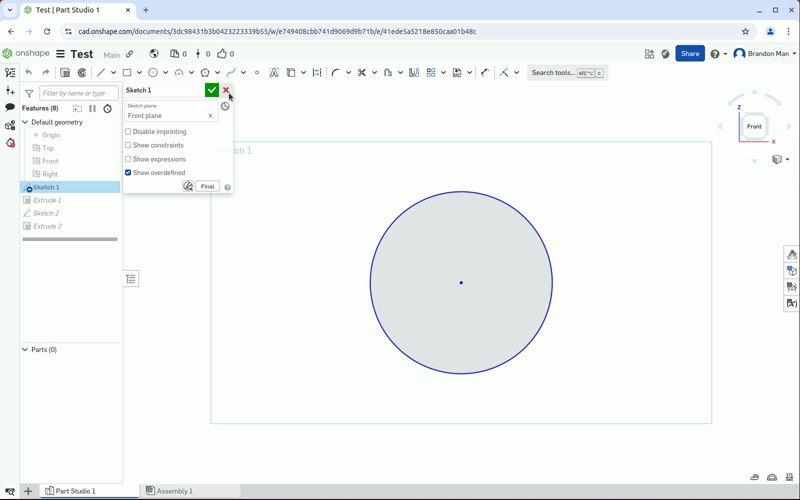
key(shift+s)
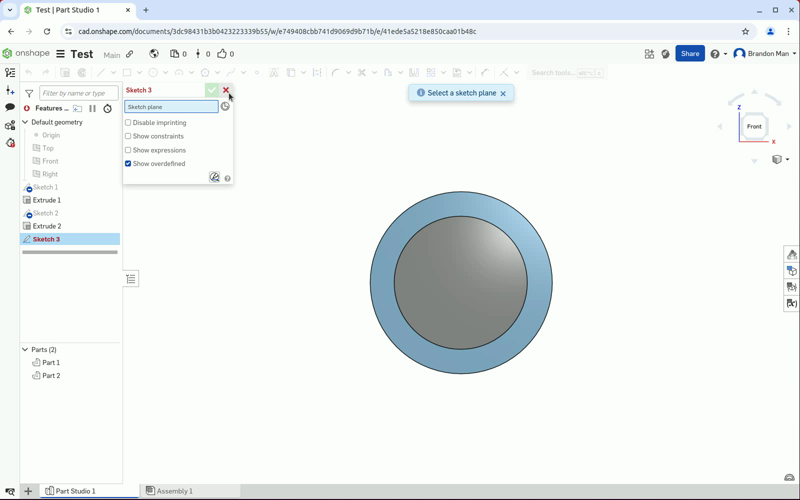
mouse_move(73, 163)
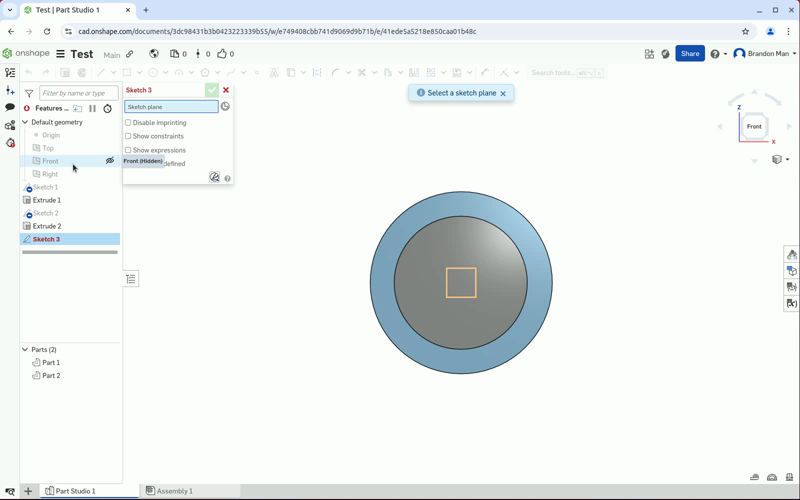
click(73, 163)
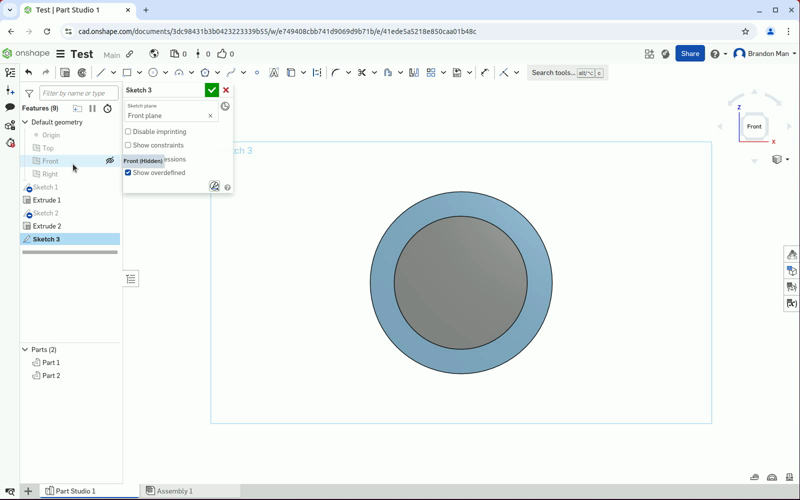
mouse_move(73, 352)
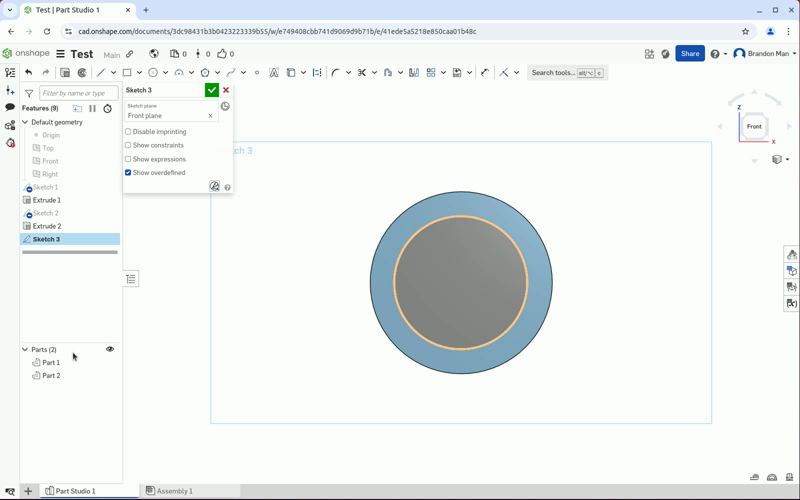
key(y)
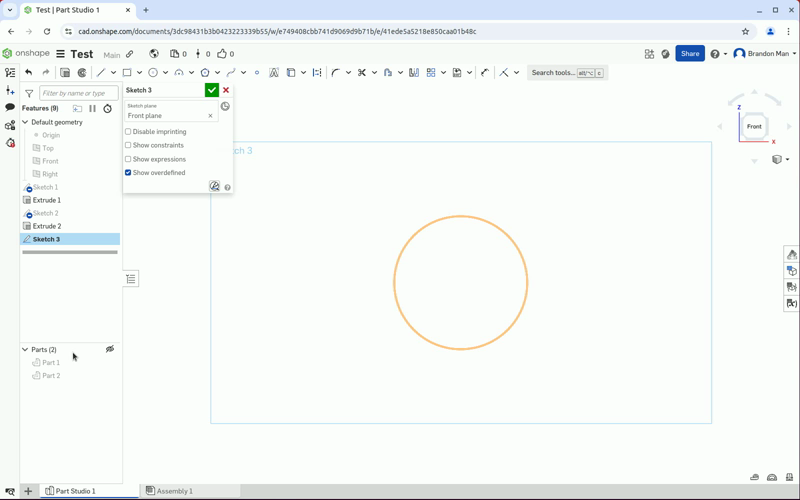
key(c)
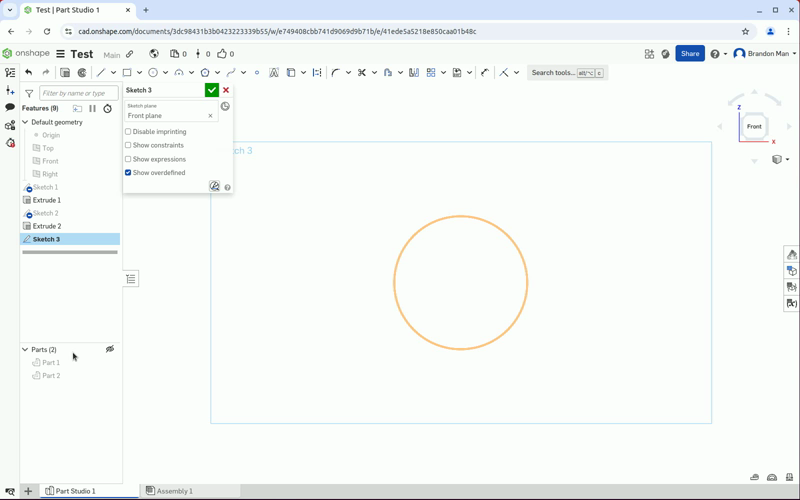
key_down(shift)
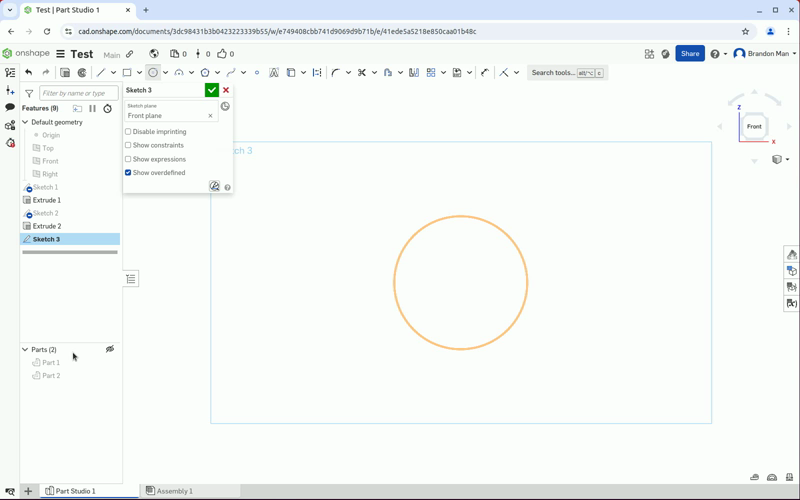
mouse_move(461, 282)
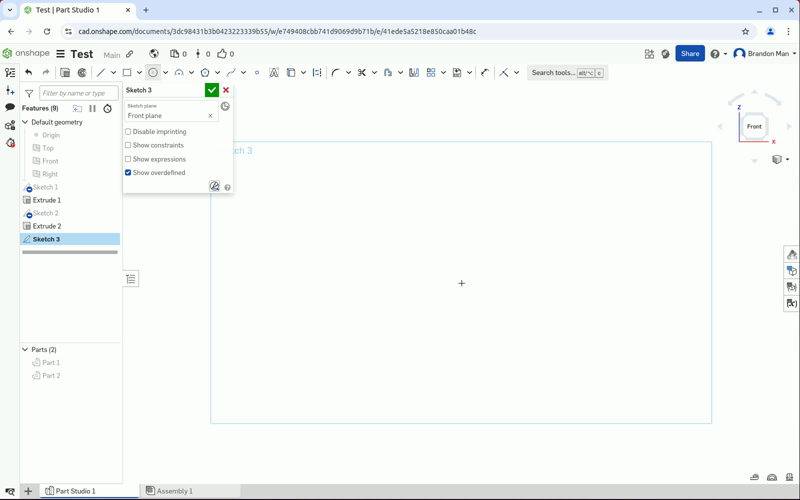
click(461, 282)
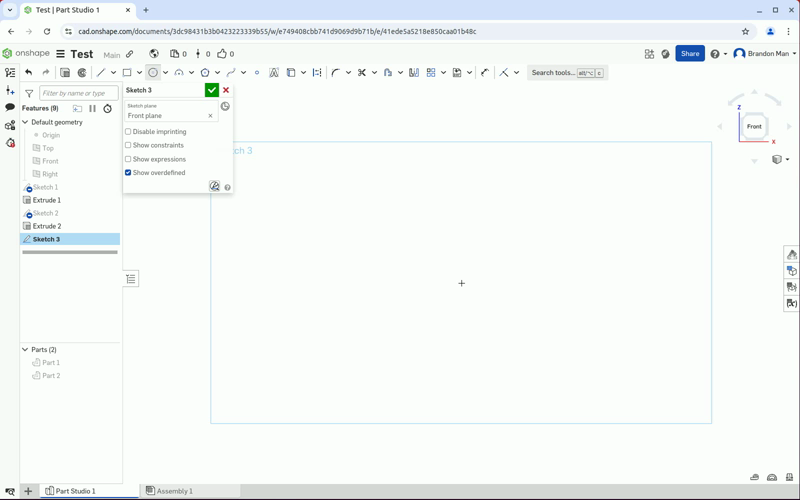
key_up(shift)
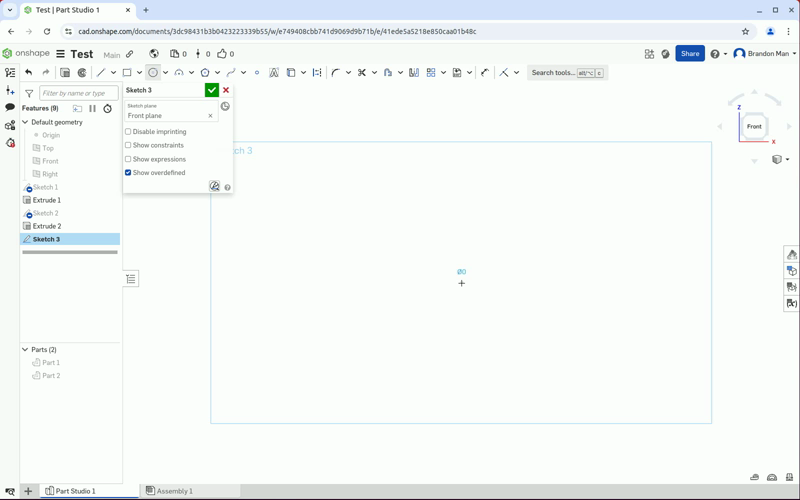
mouse_move(507, 282)
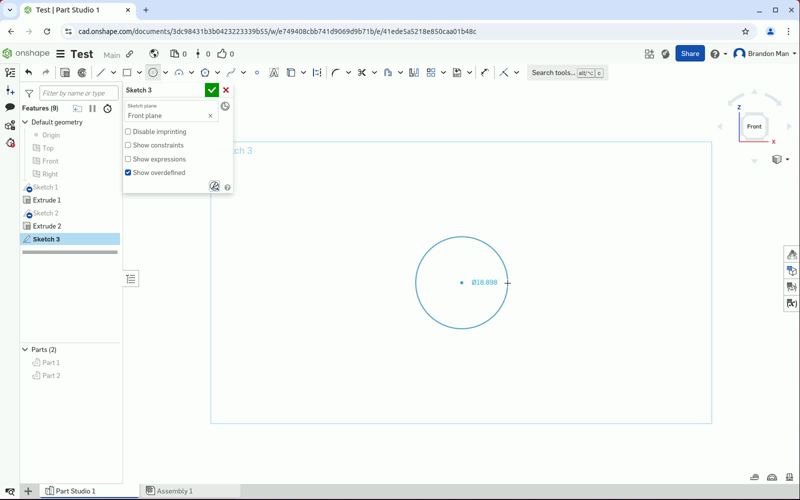
click(507, 282)
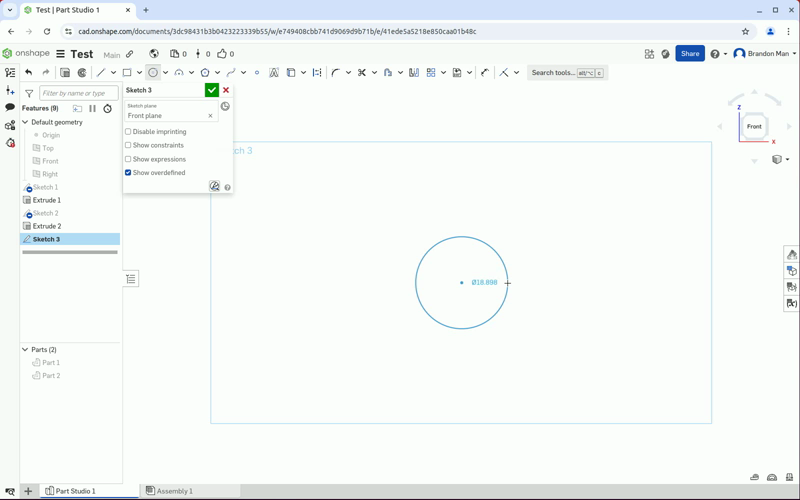
key(esc)
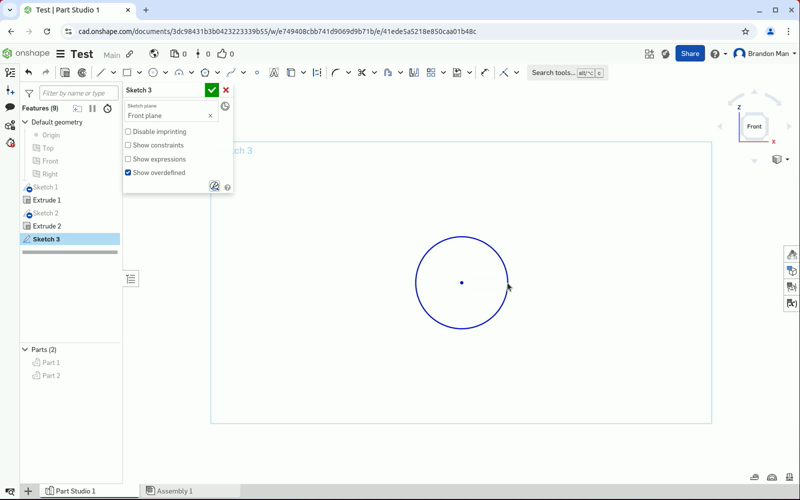
mouse_move(490, 297)
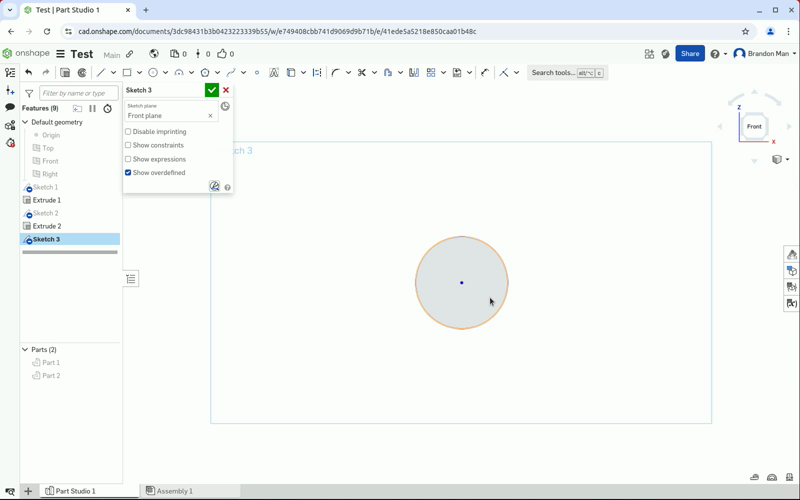
click(490, 297)
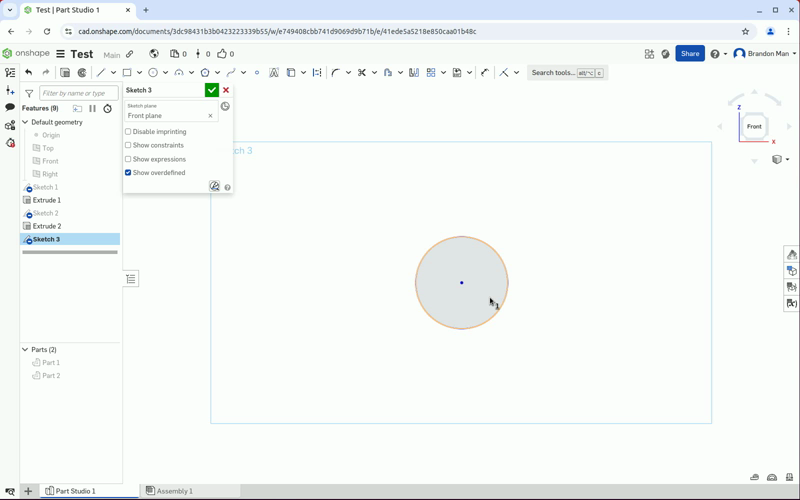
mouse_move(73, 352)
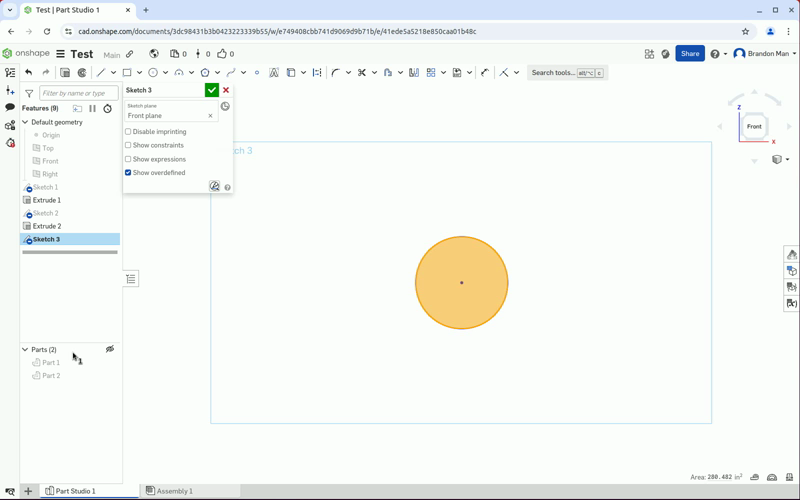
key(shift+y)
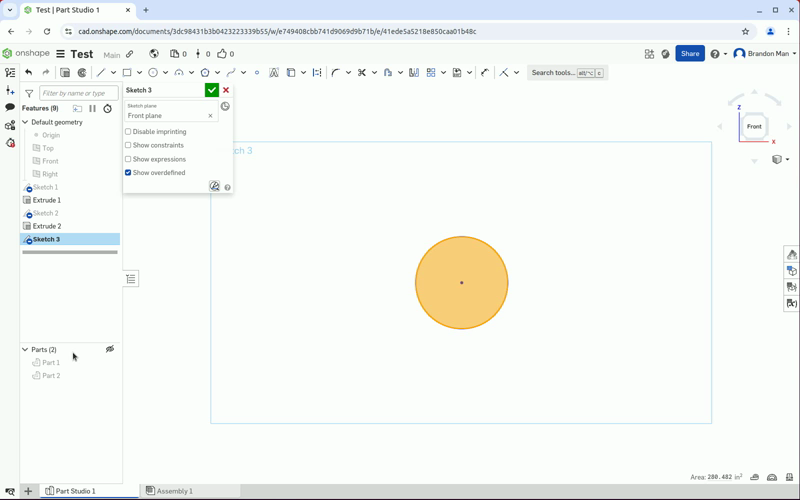
key(shift+e)
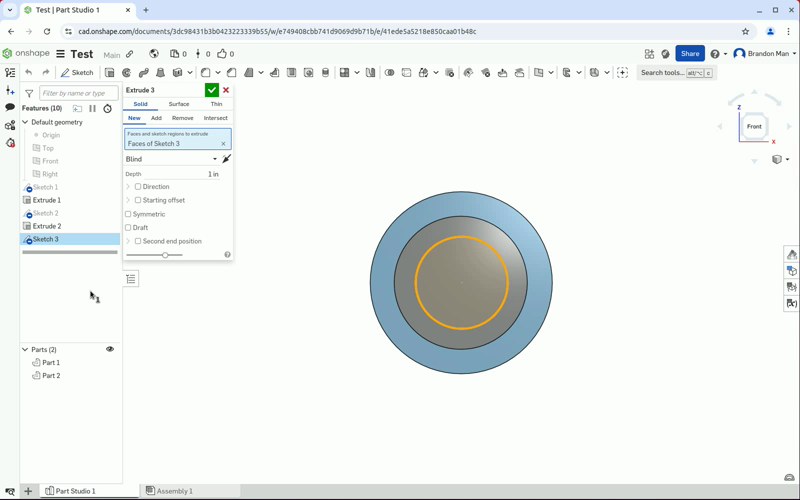
mouse_move(143, 106)
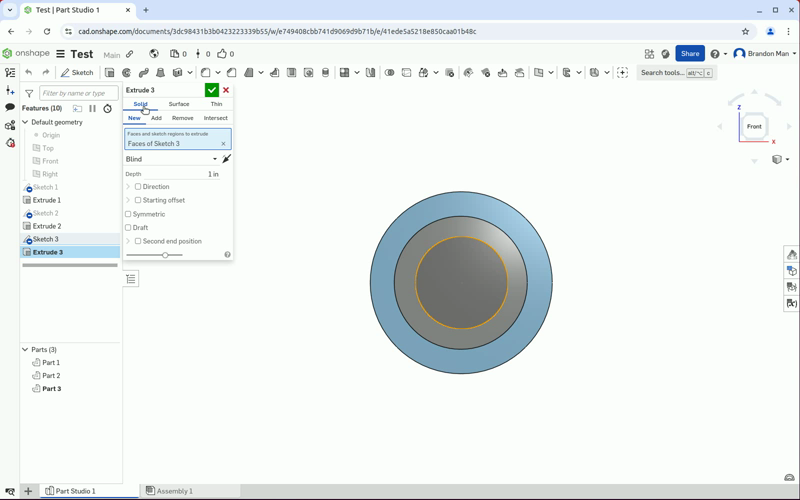
click(143, 106)
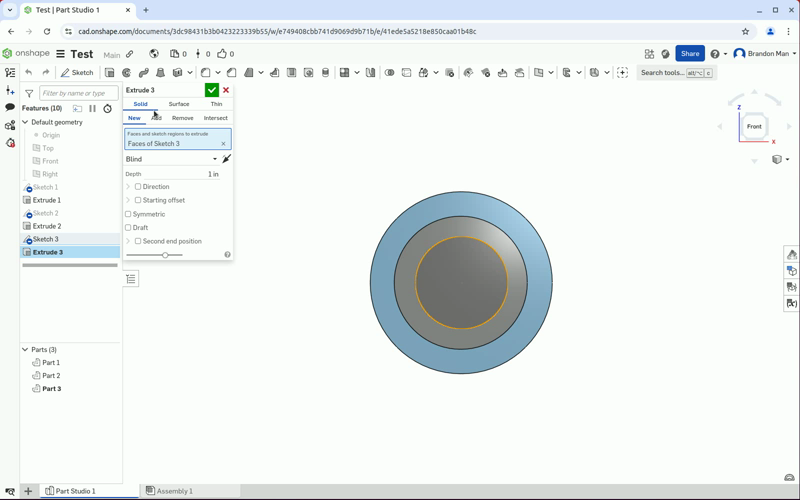
mouse_move(186, 120)
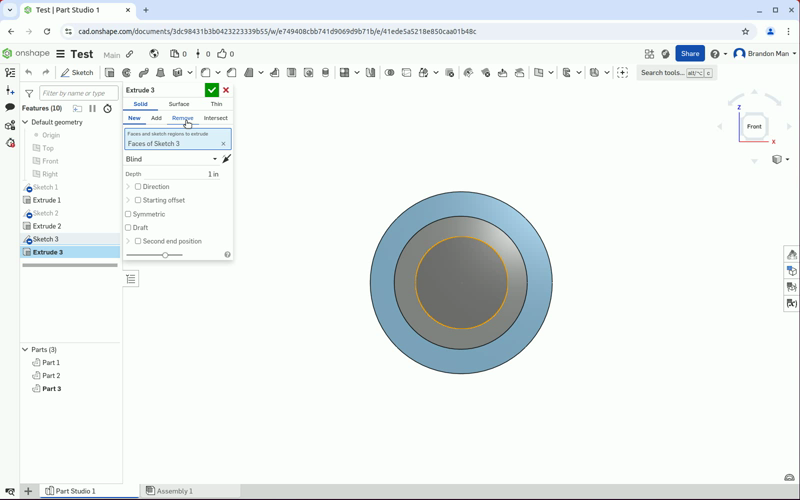
click(186, 120)
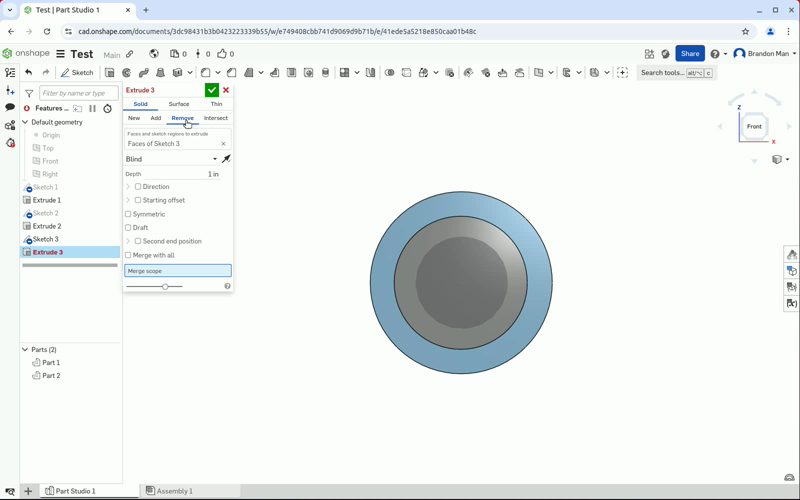
key(tab, 4)
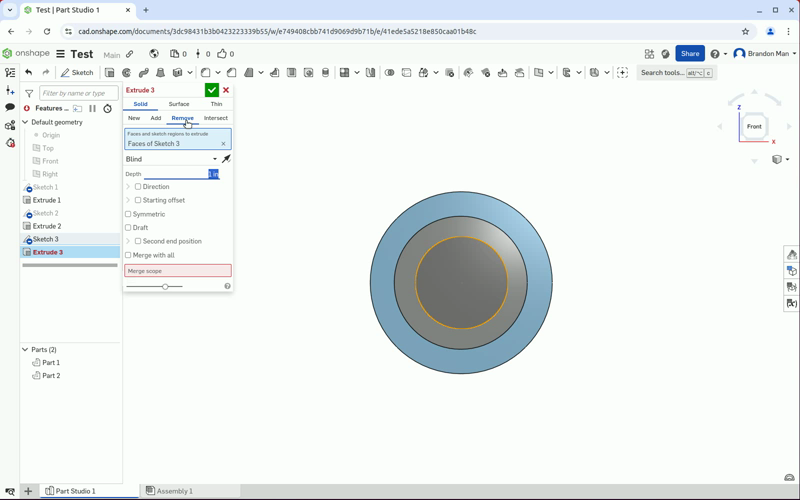
text(-61.14)
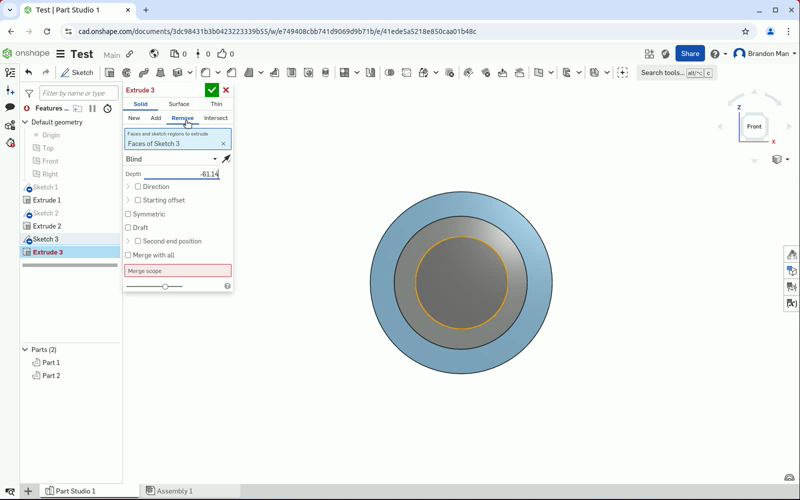
key(tab, 3)
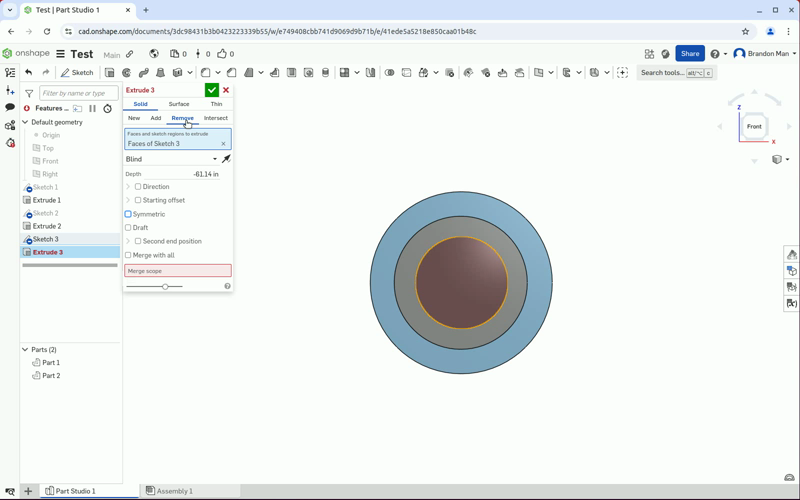
key(space)
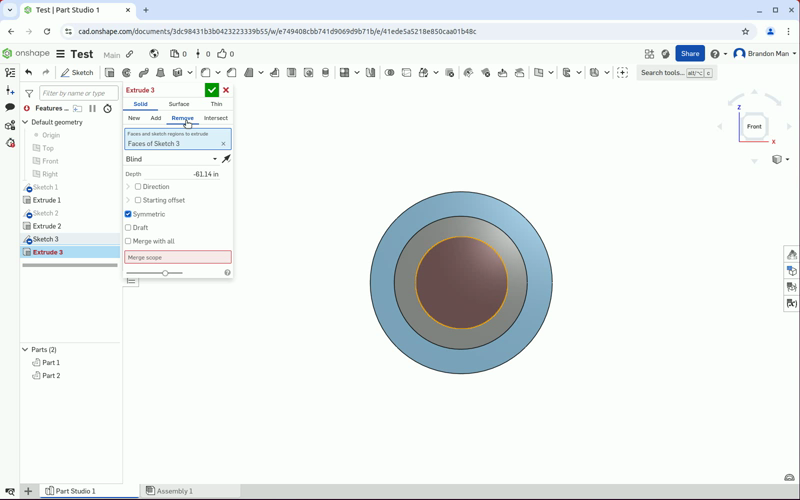
key(tab, 2)
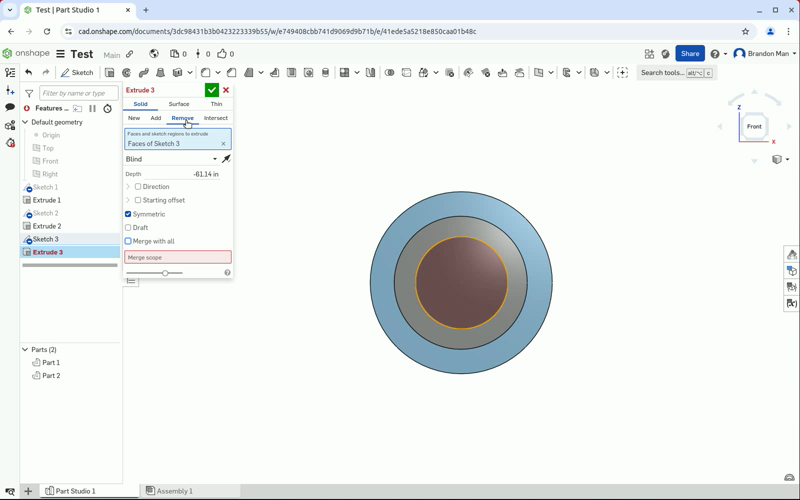
key(space)
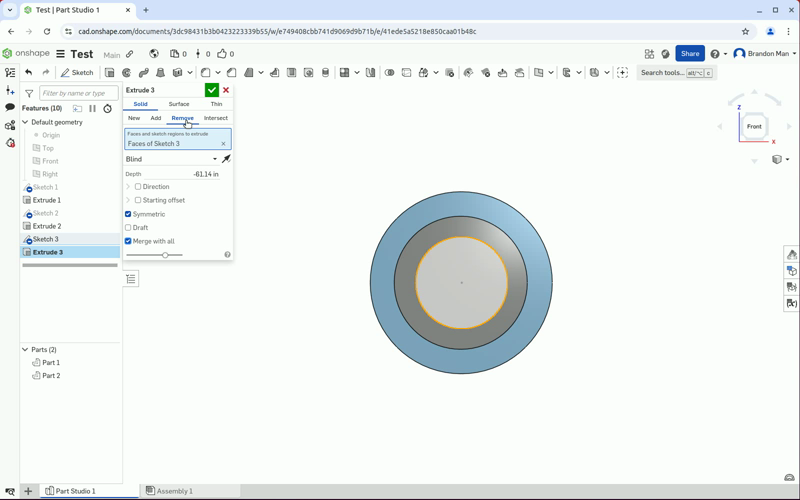
key(enter)
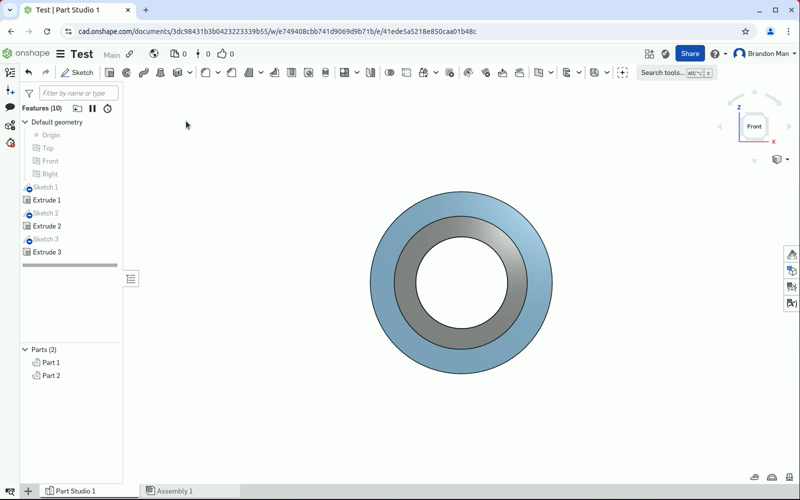
key(shift+h)
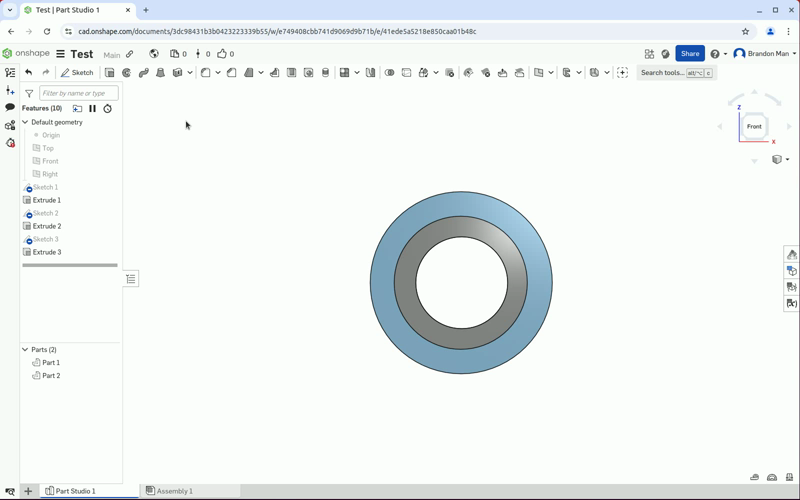
key(shift+h)
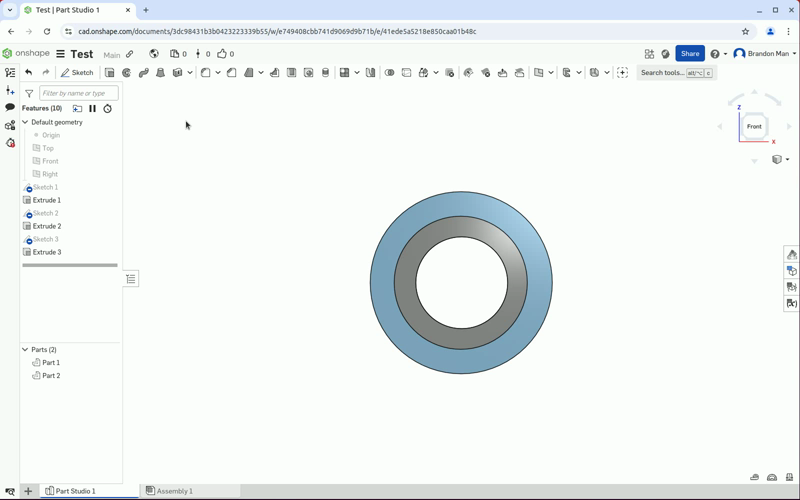
key(shift+7)
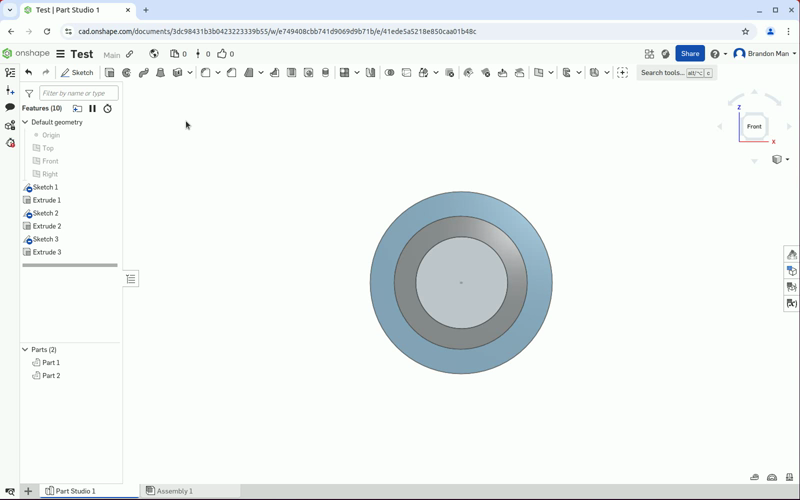
key(left, 2)
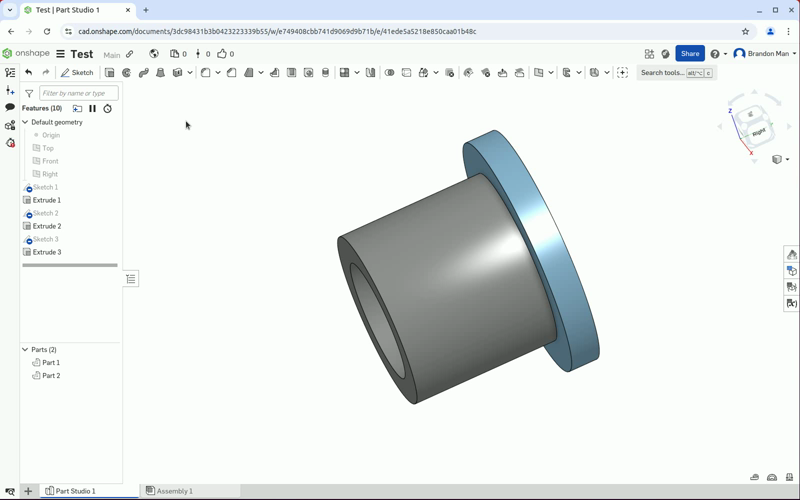
key(down, 2)
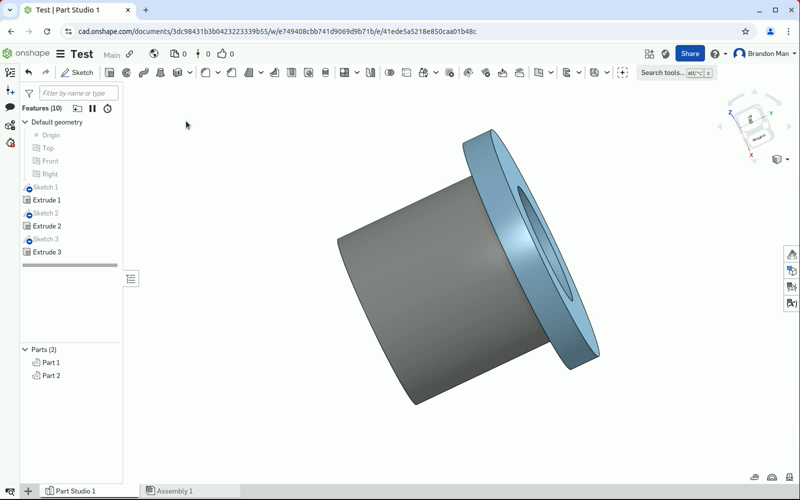
key(up, 2)
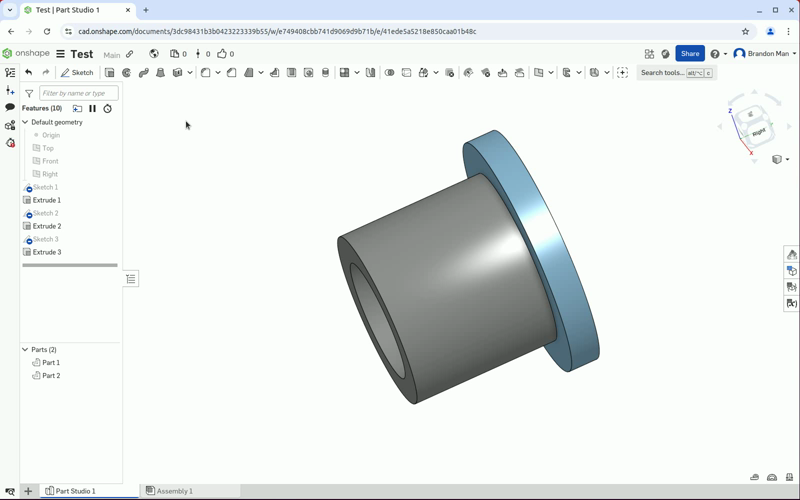
key(right, 2)
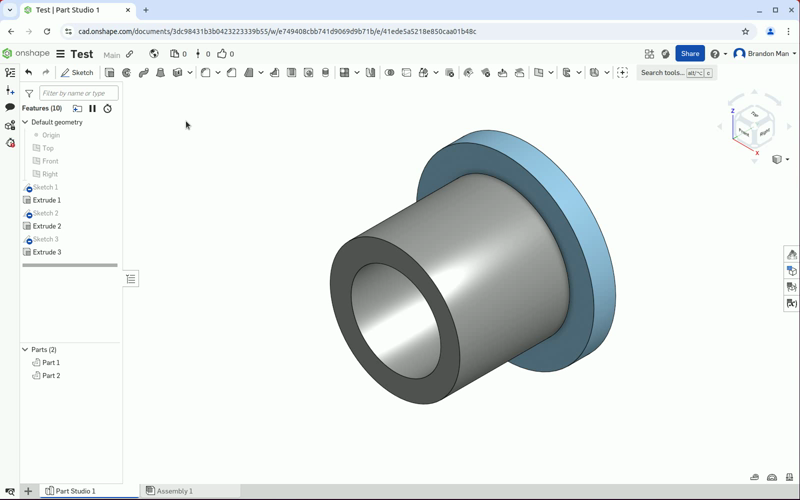
mouse_move(73, 189)
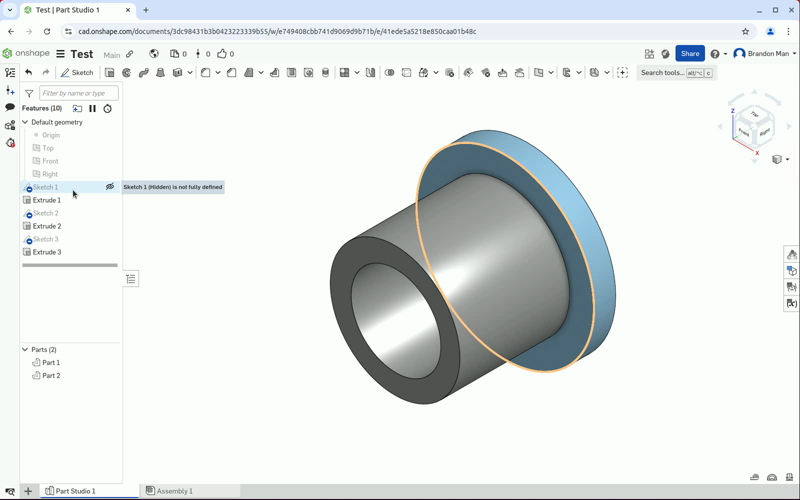
click(73, 189)